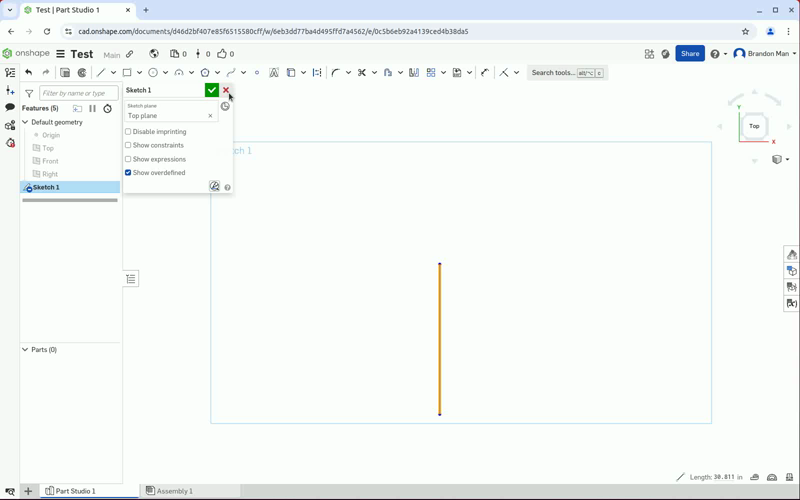
key(shift+h)
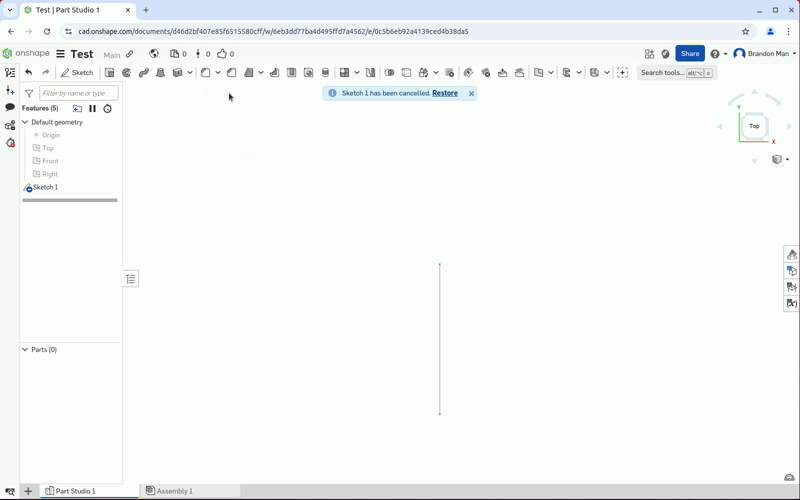
key(shift+s)
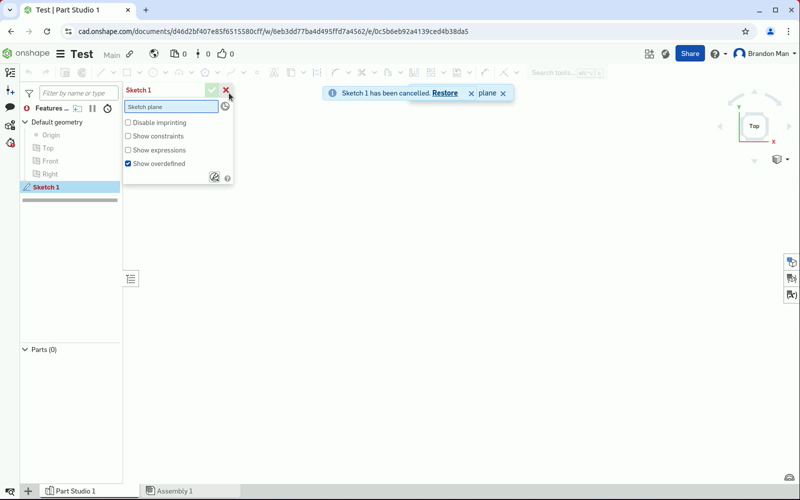
mouse_move(73, 150)
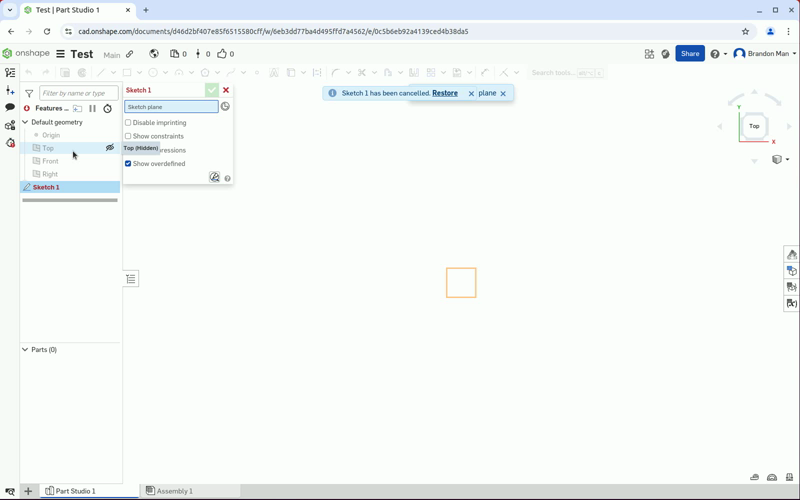
click(73, 150)
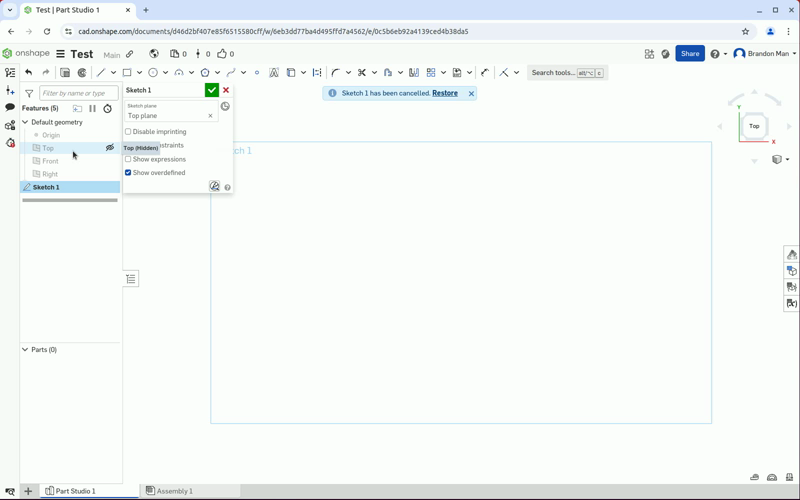
mouse_move(73, 352)
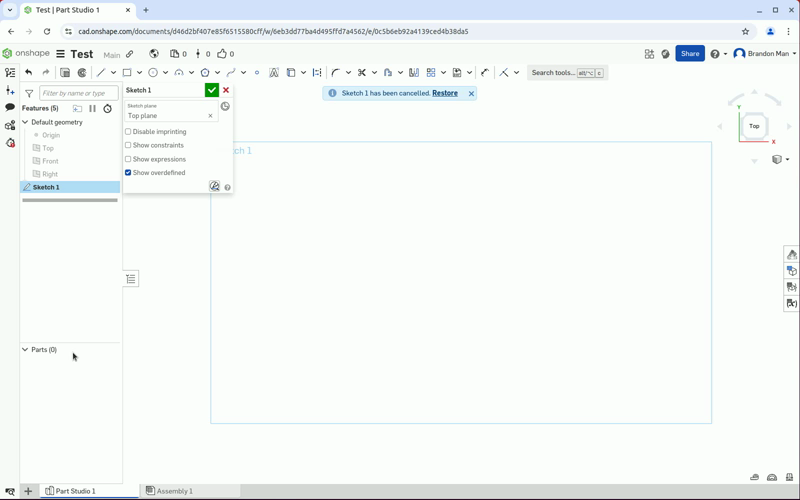
key(y)
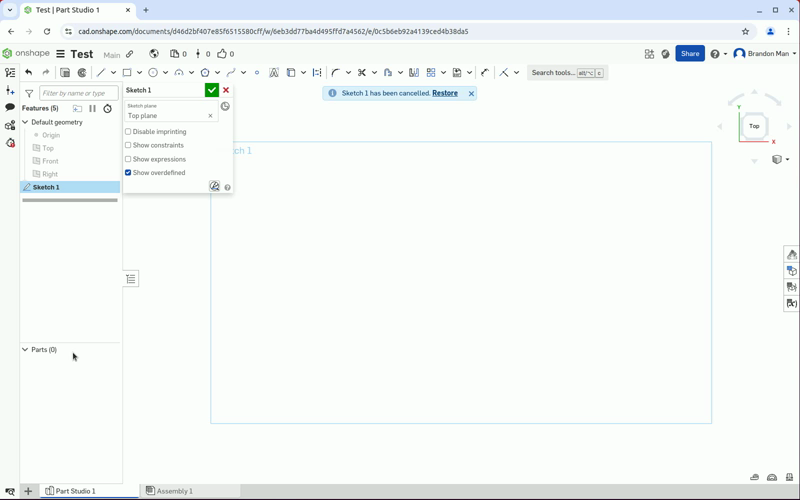
key(l)
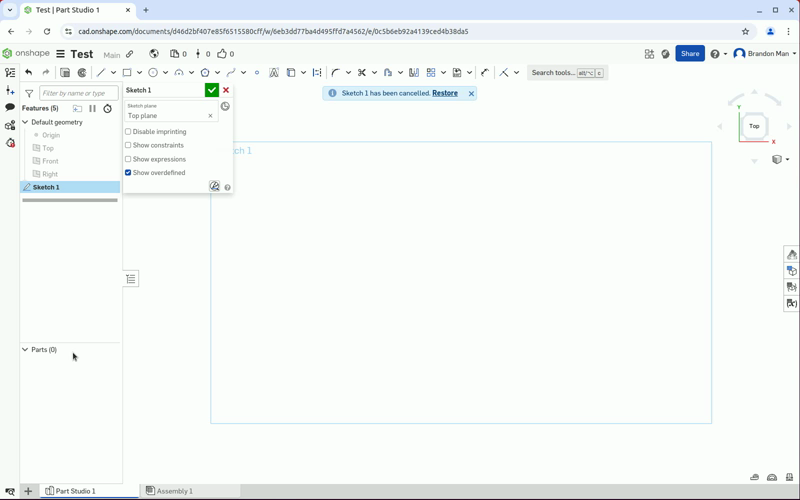
key_down(shift)
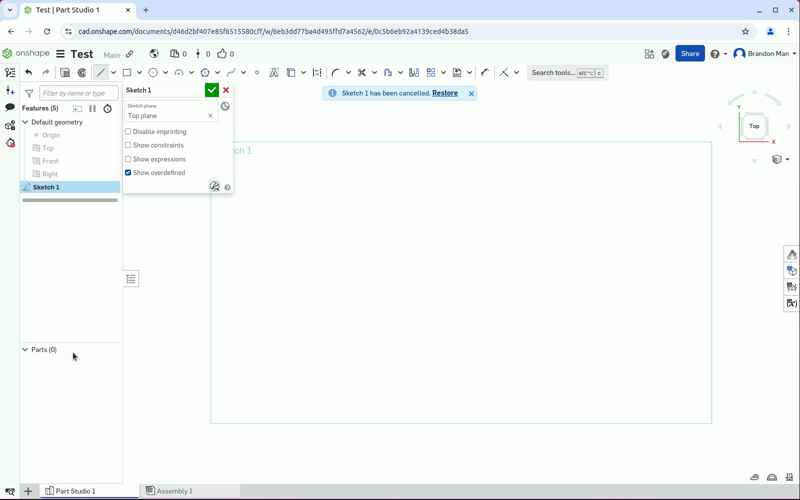
mouse_move(440, 321)
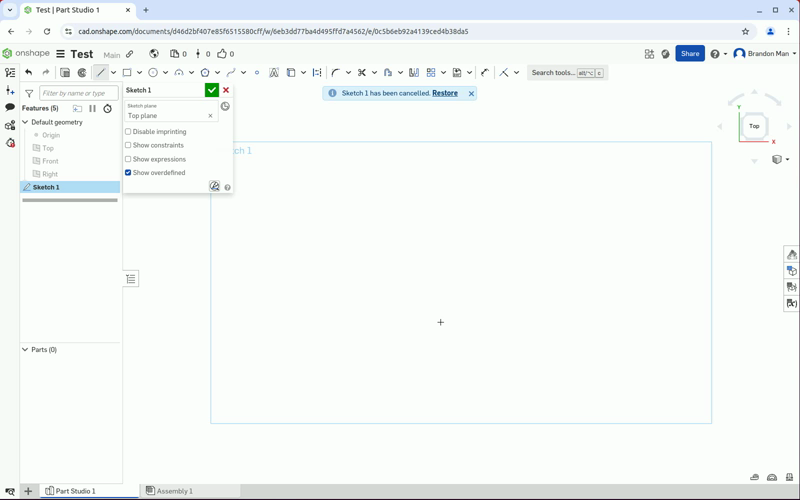
click(440, 321)
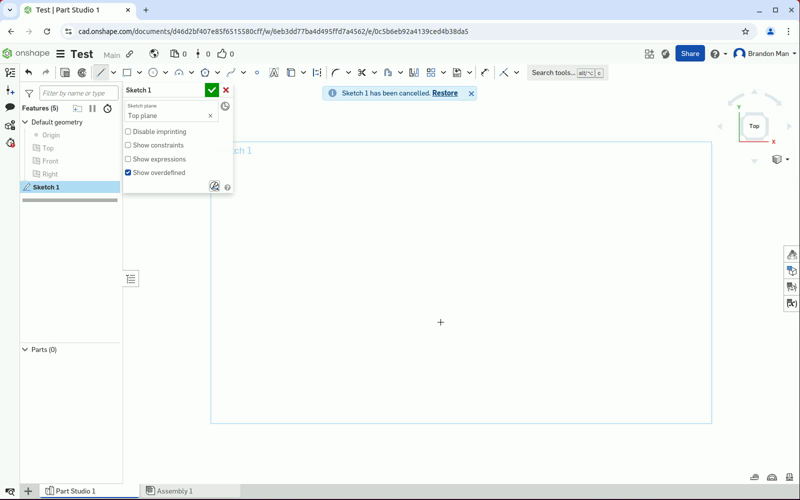
key_up(shift)
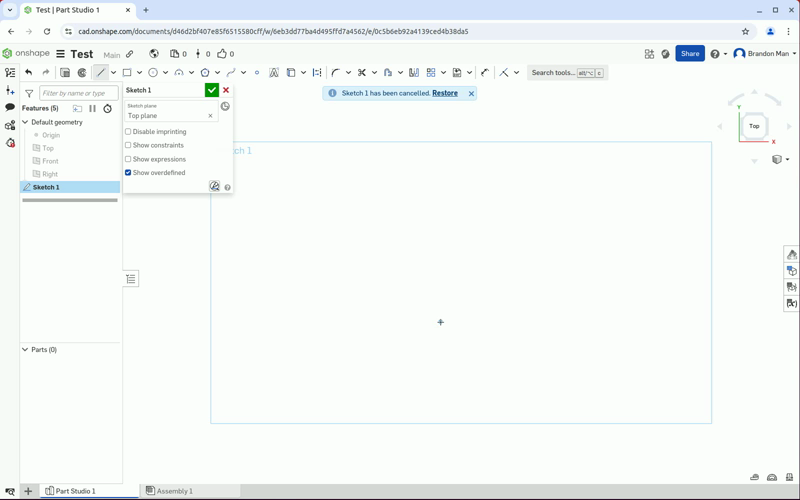
key_down(shift)
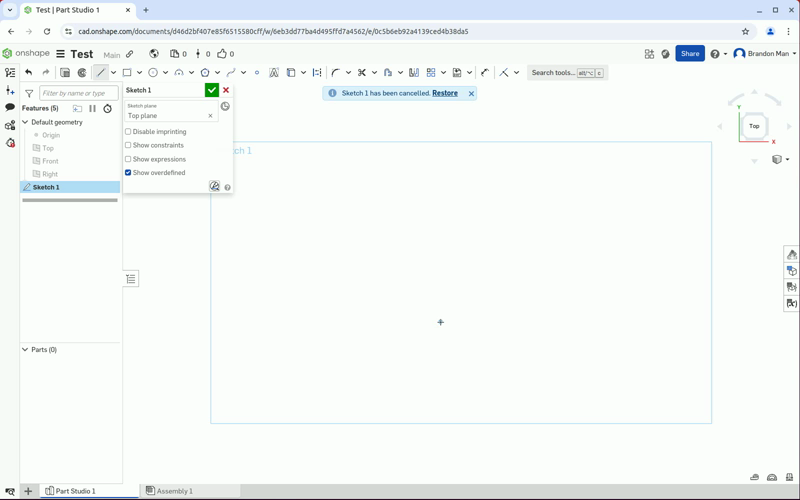
mouse_move(470, 321)
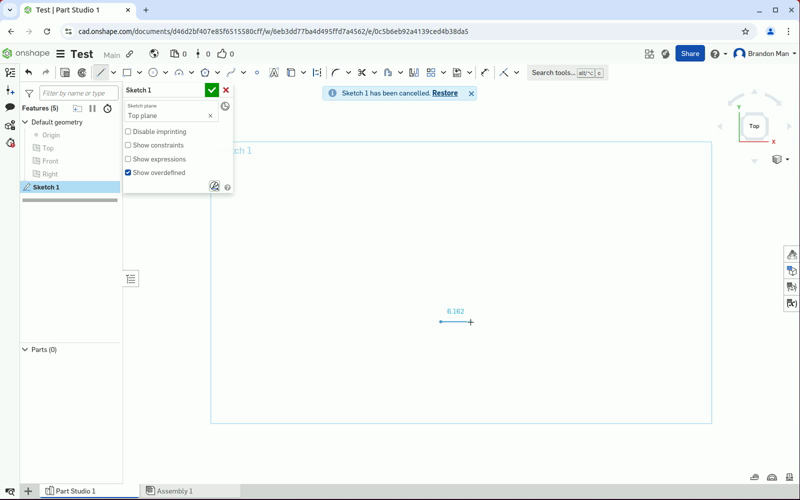
mouse_move(480, 321)
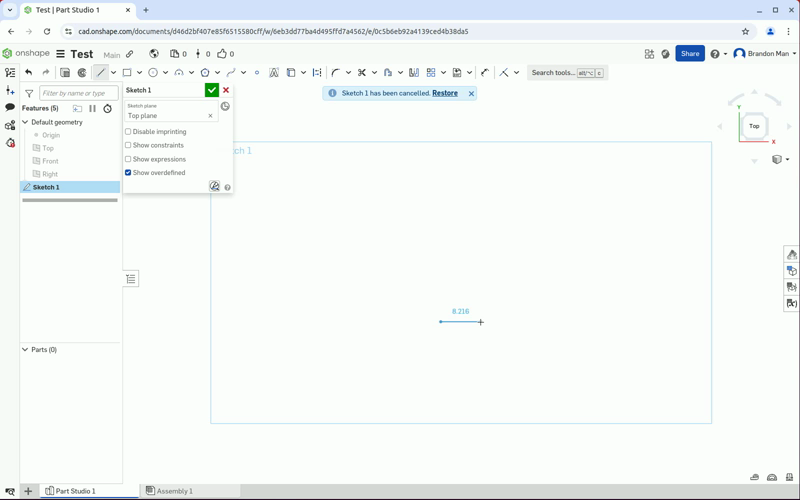
click(480, 321)
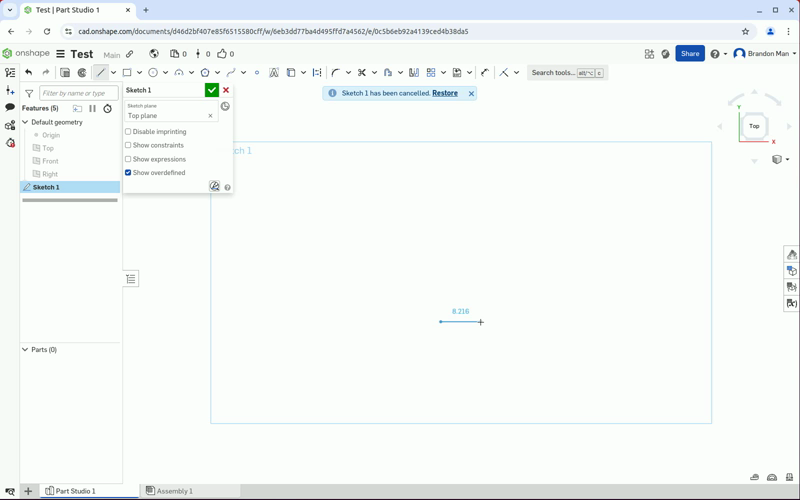
key_up(shift)
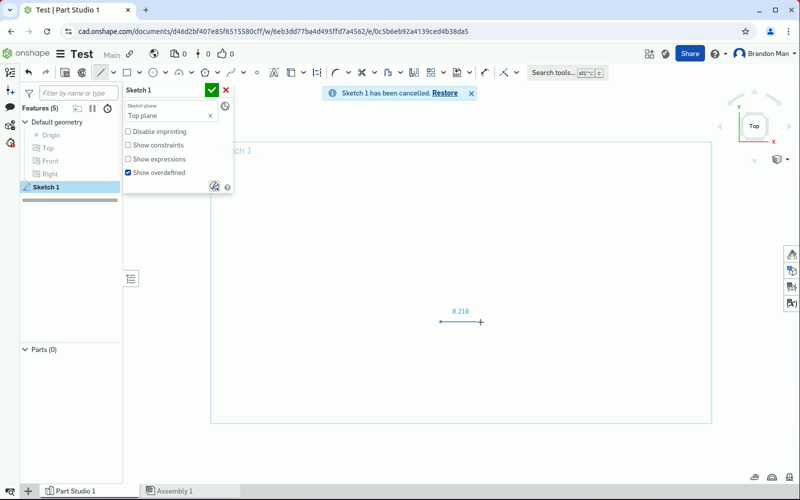
key_down(shift)
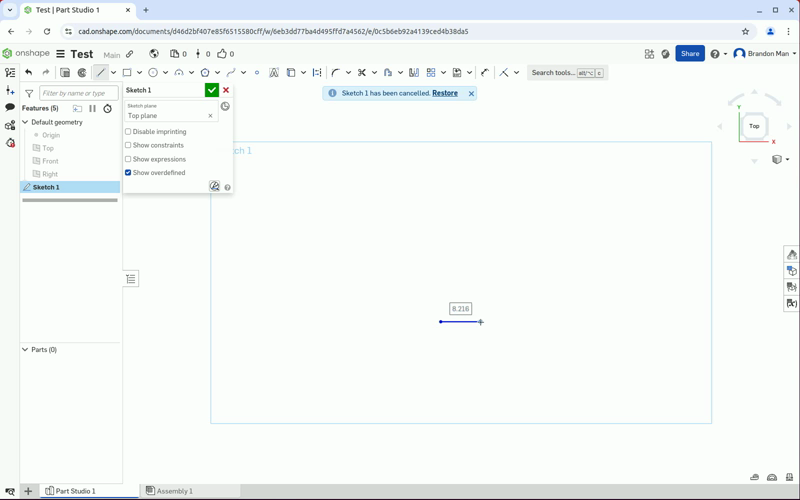
mouse_move(480, 242)
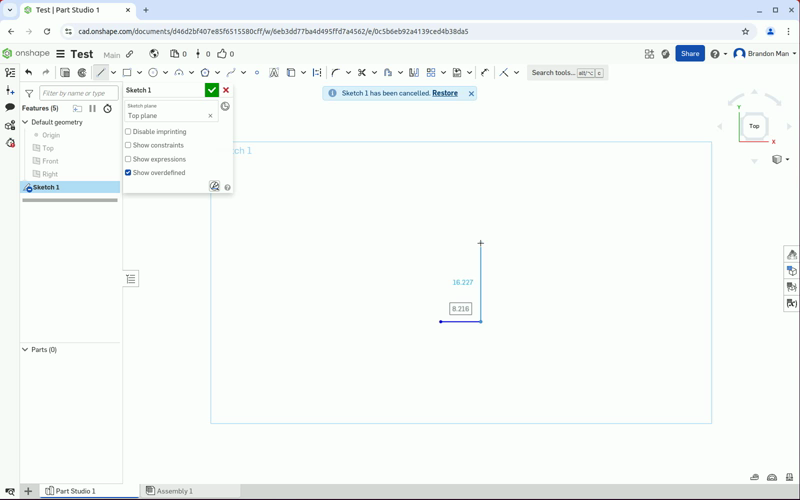
click(480, 242)
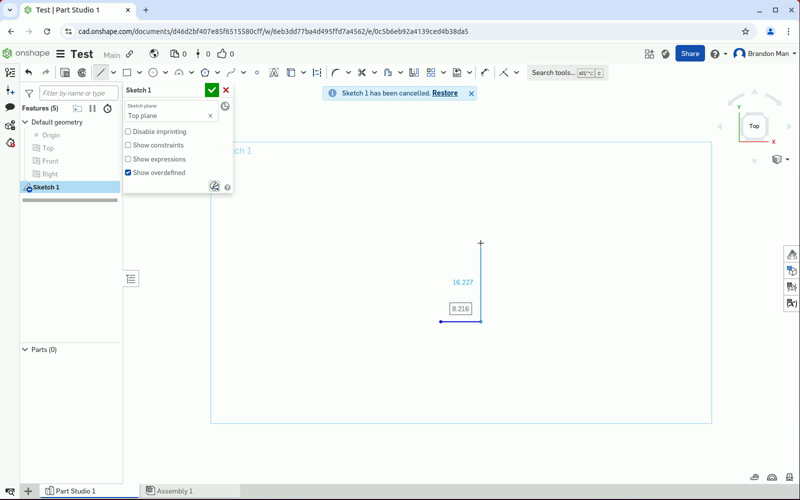
key_up(shift)
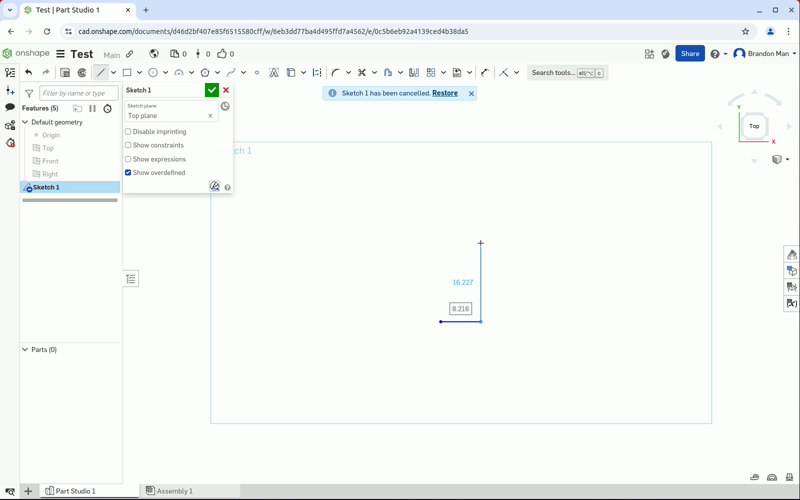
key_down(shift)
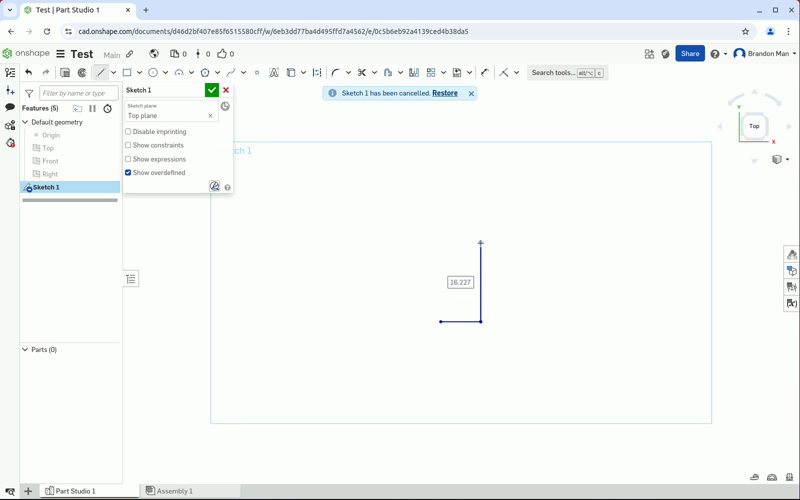
mouse_move(510, 242)
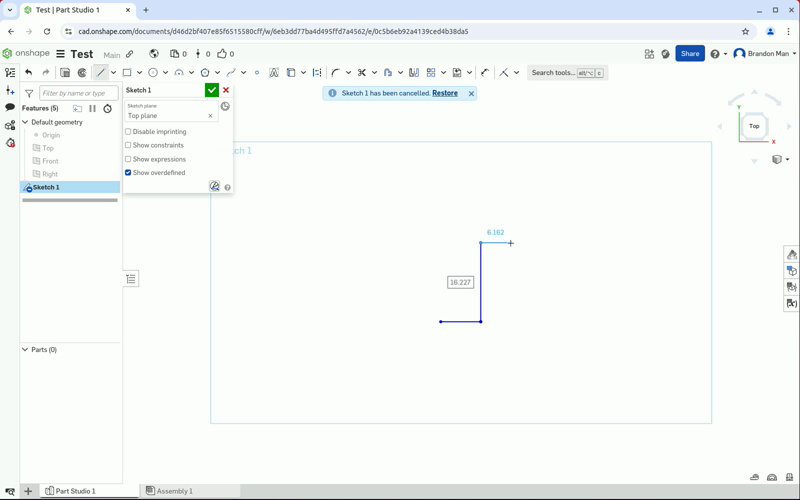
mouse_move(440, 242)
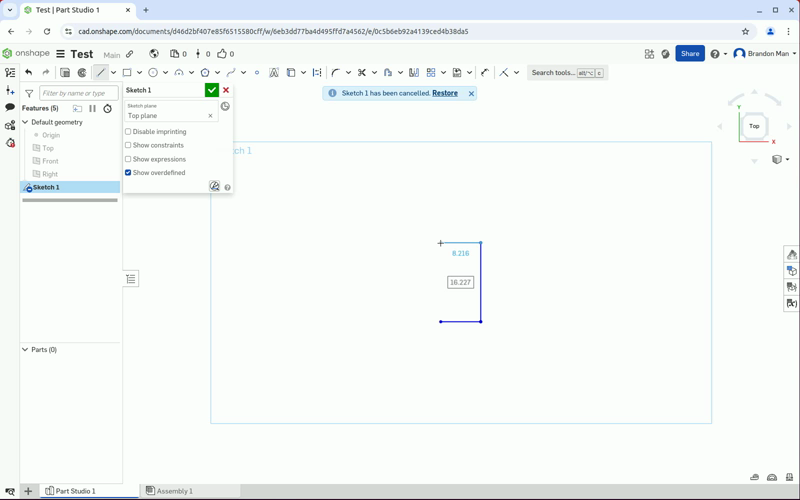
click(440, 242)
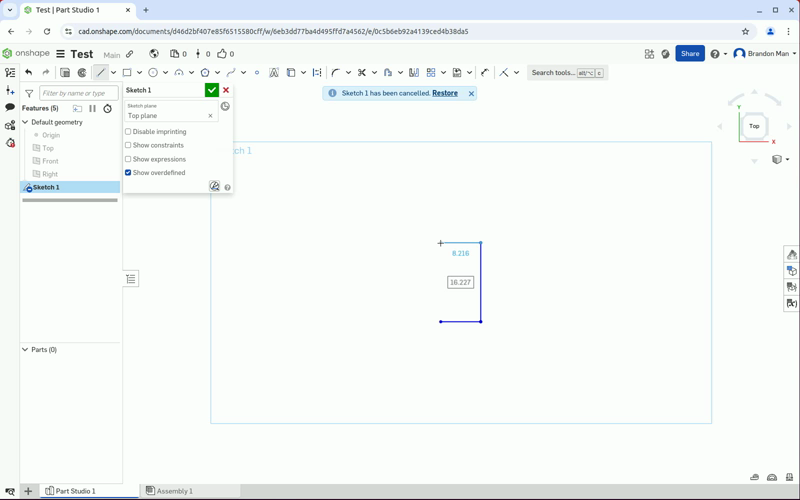
key_up(shift)
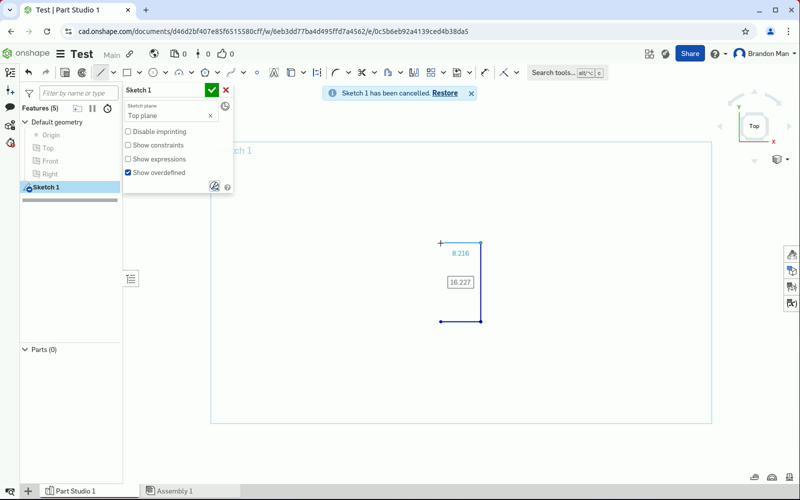
key_down(shift)
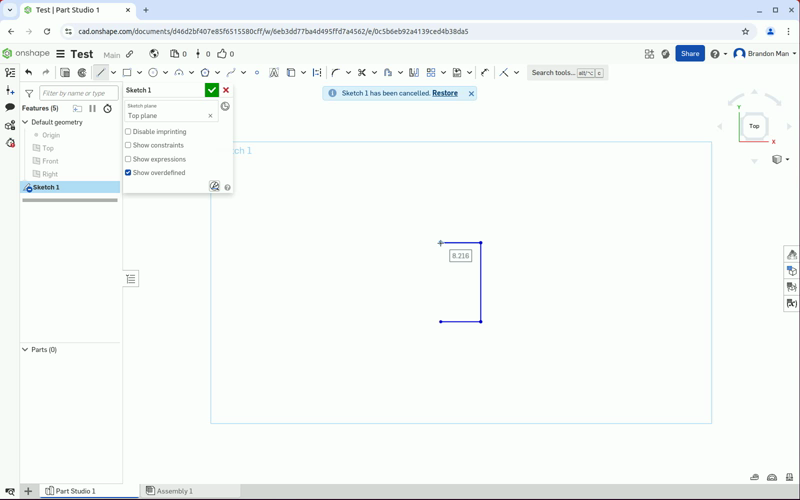
mouse_move(440, 321)
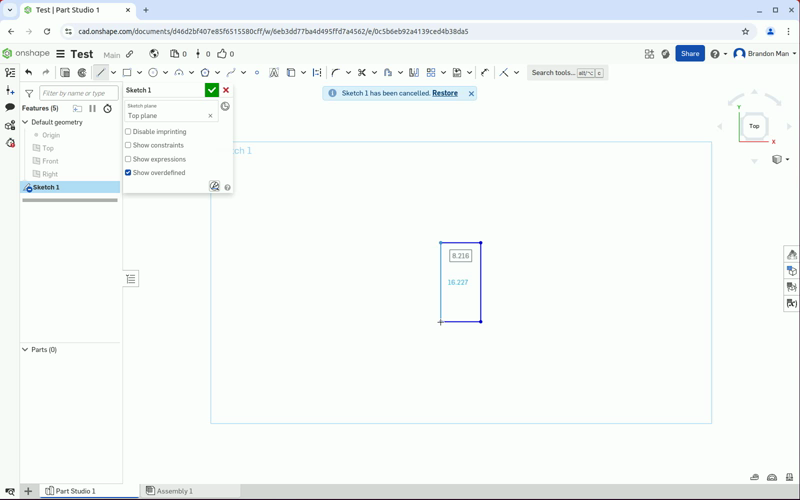
key_up(shift)
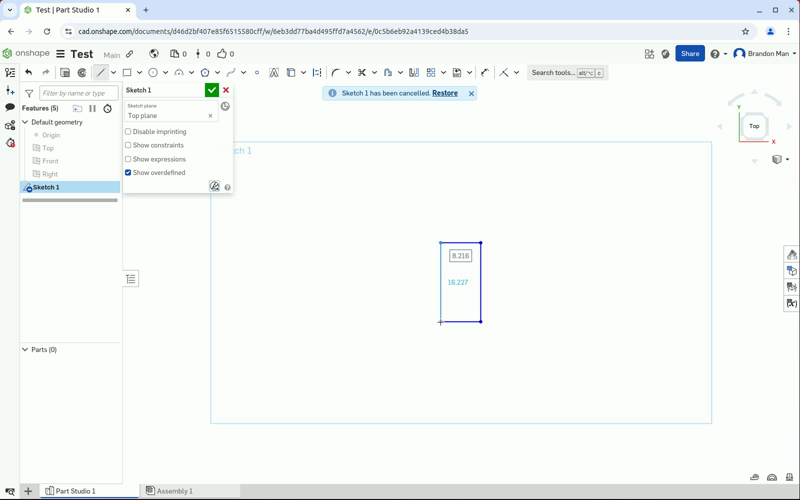
click(440, 321)
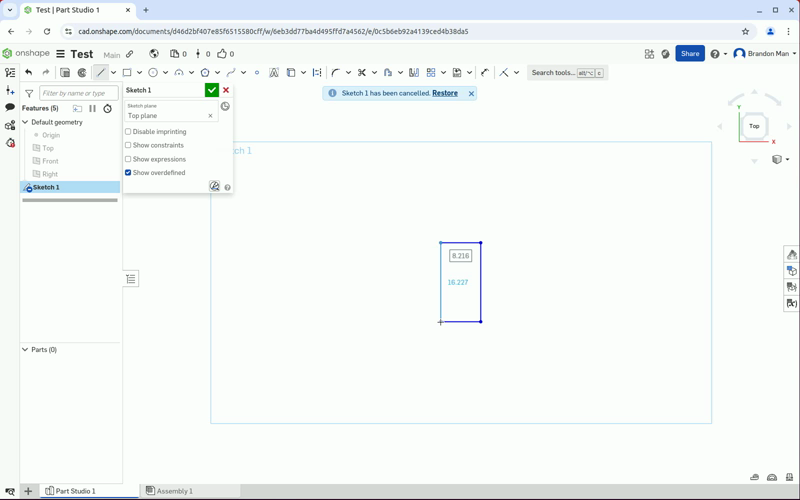
key(esc)
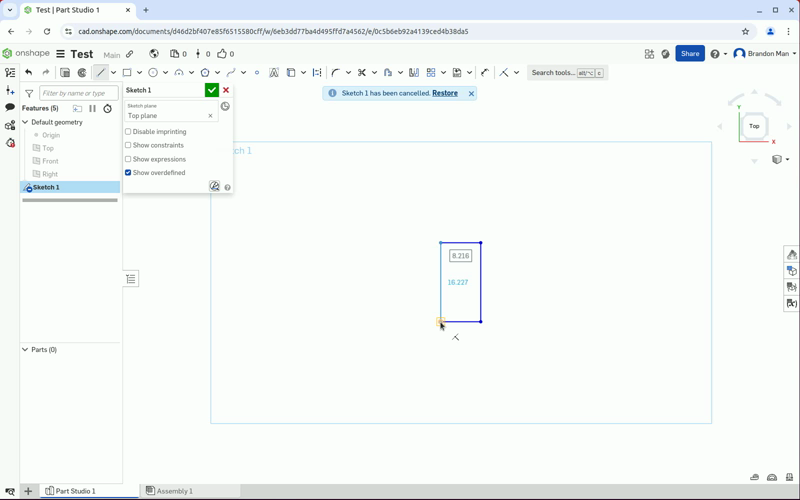
mouse_move(447, 314)
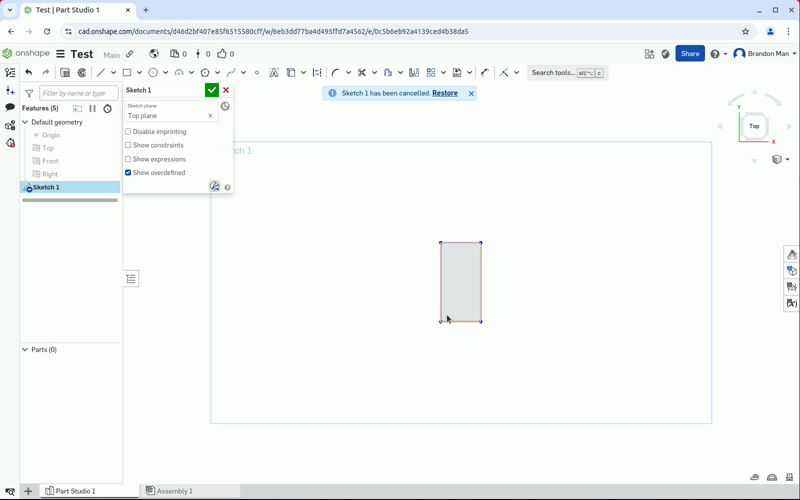
click(447, 314)
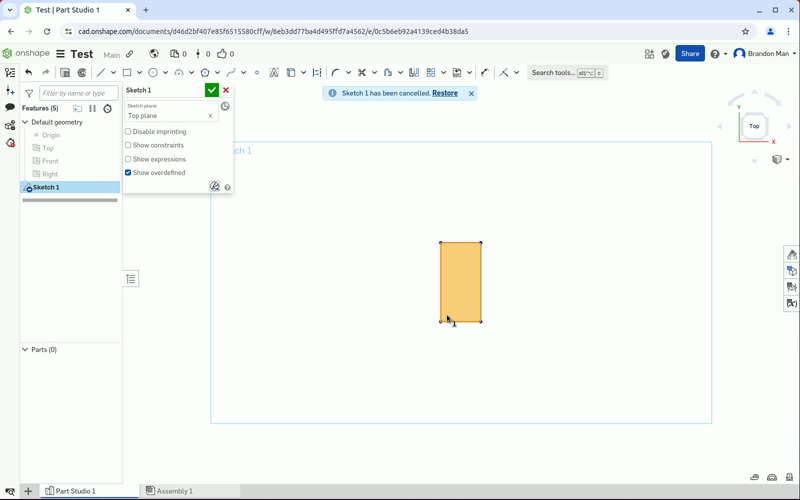
mouse_move(73, 352)
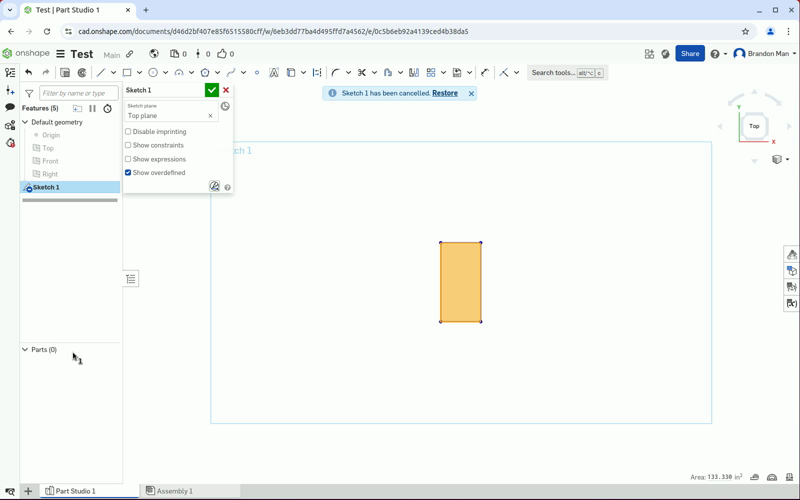
key(shift+y)
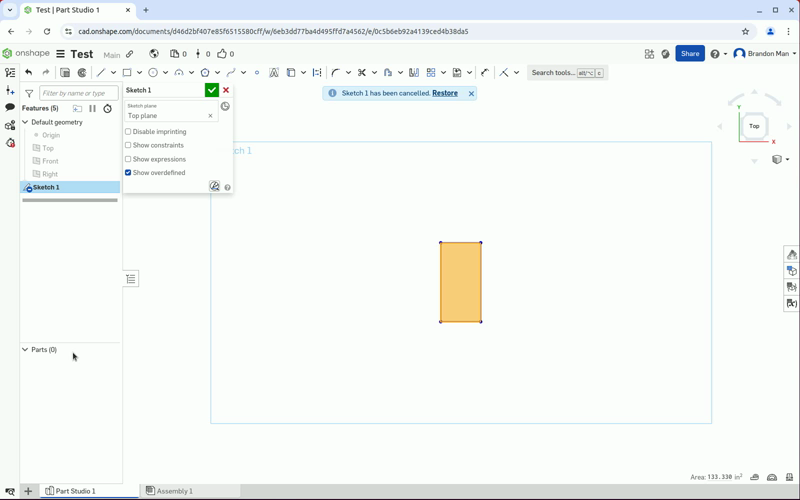
key(shift+e)
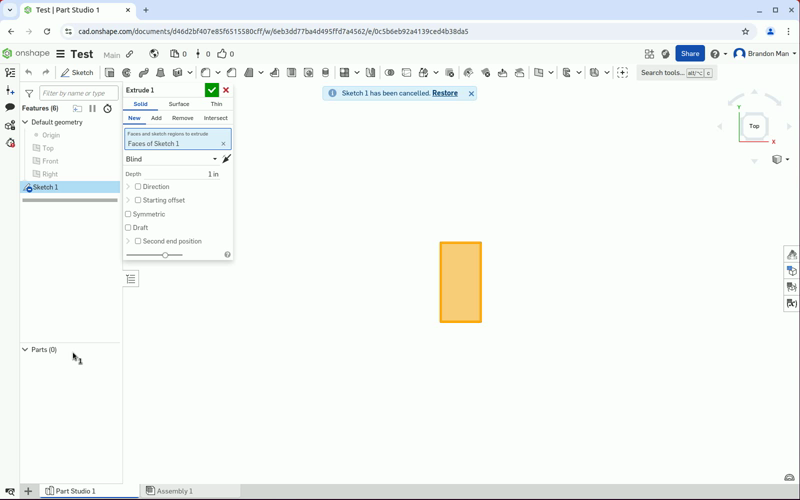
mouse_move(143, 106)
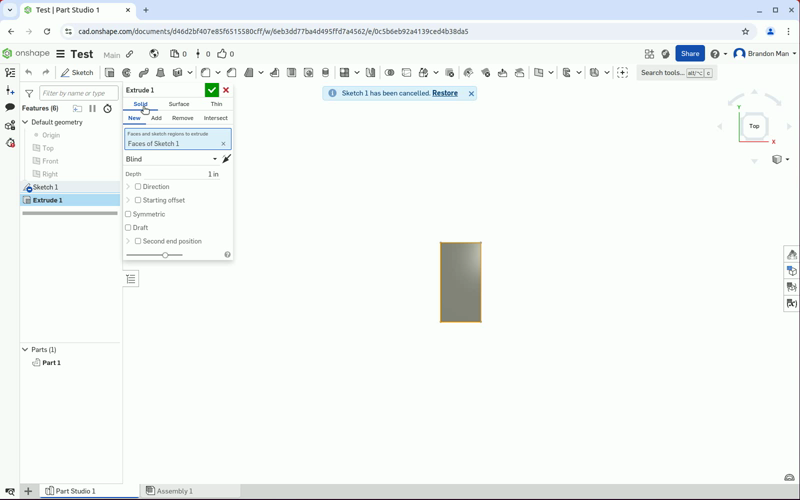
click(143, 106)
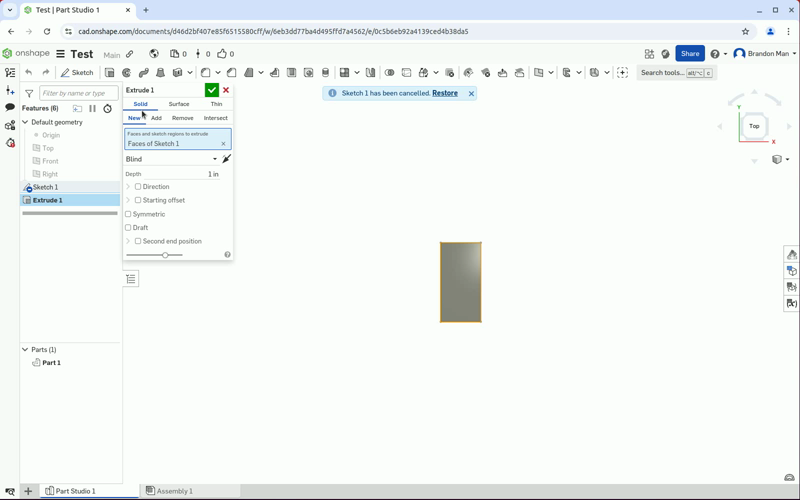
mouse_move(137, 120)
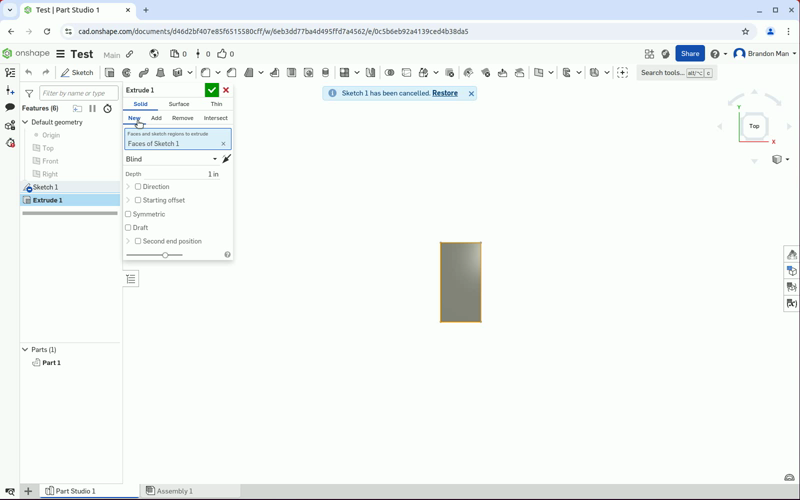
click(137, 120)
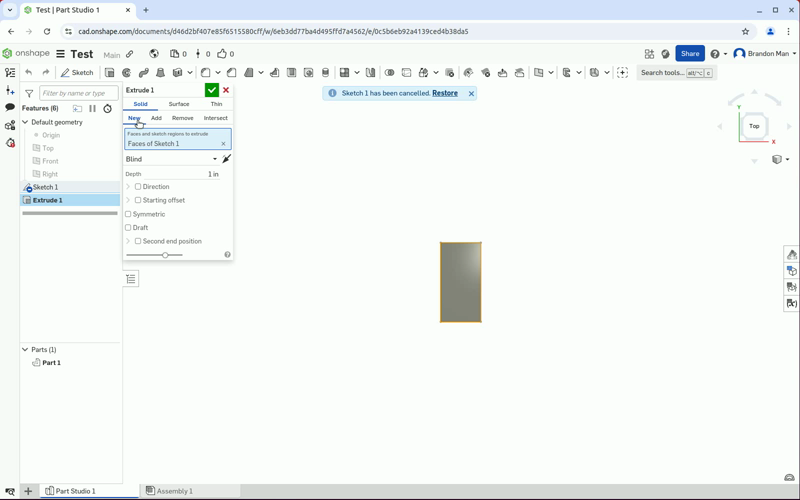
key(tab, 4)
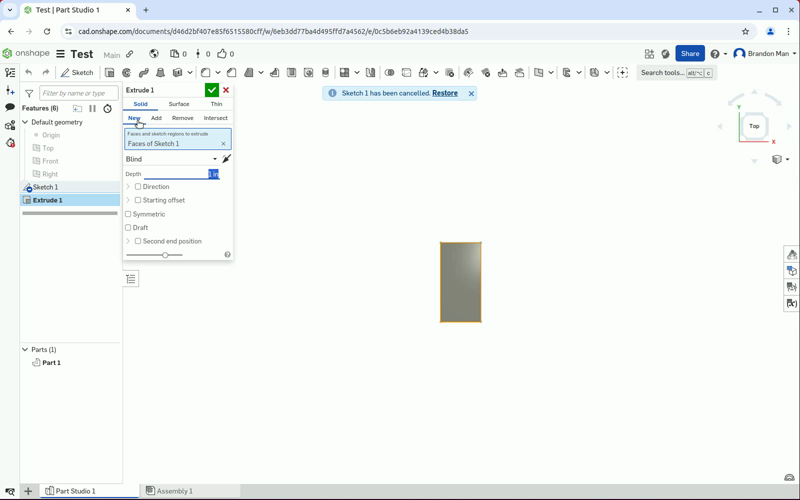
text(20.22)
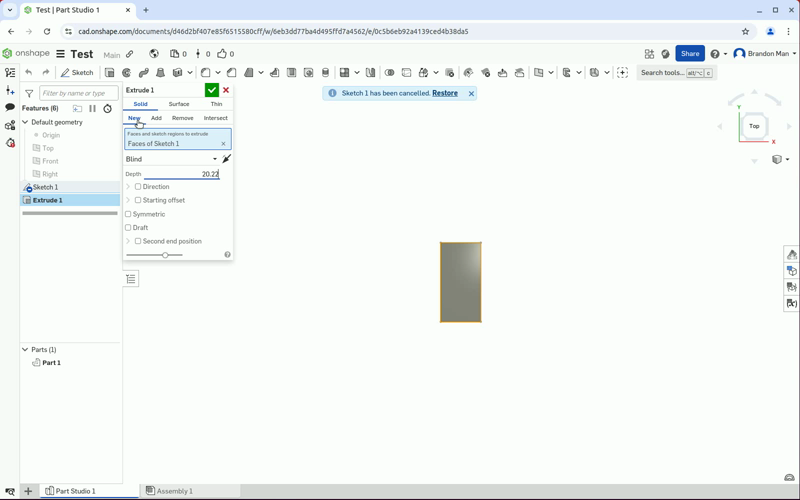
key(enter)
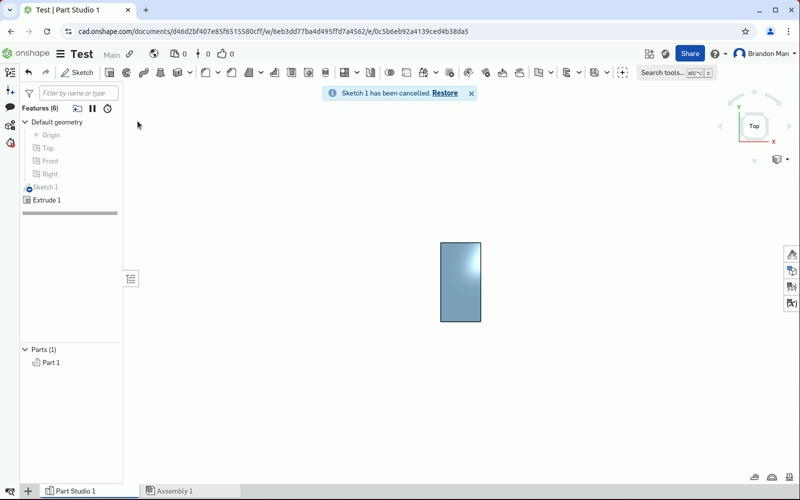
key(shift+h)
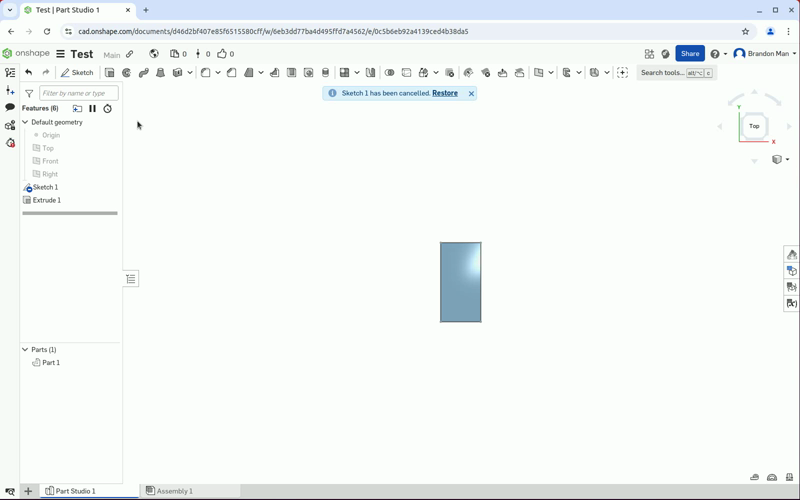
key(shift+h)
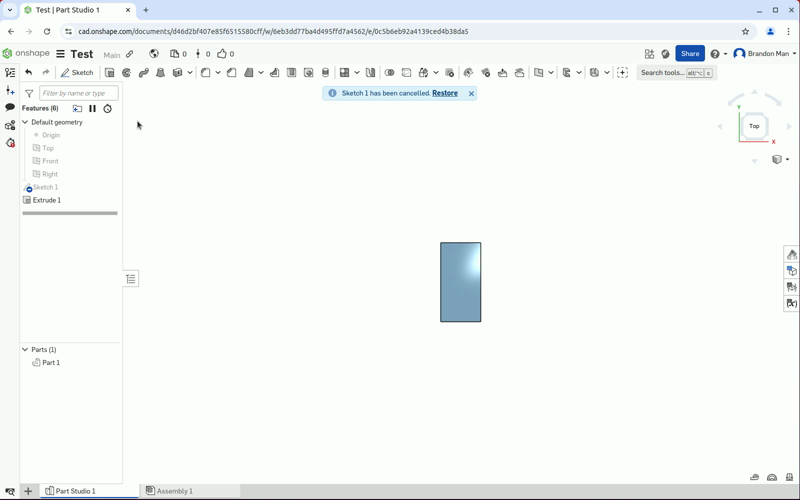
mouse_move(73, 189)
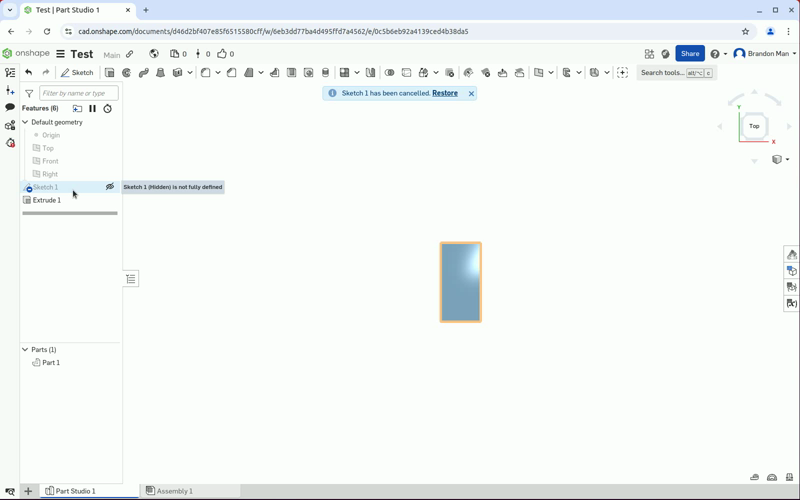
click(73, 189)
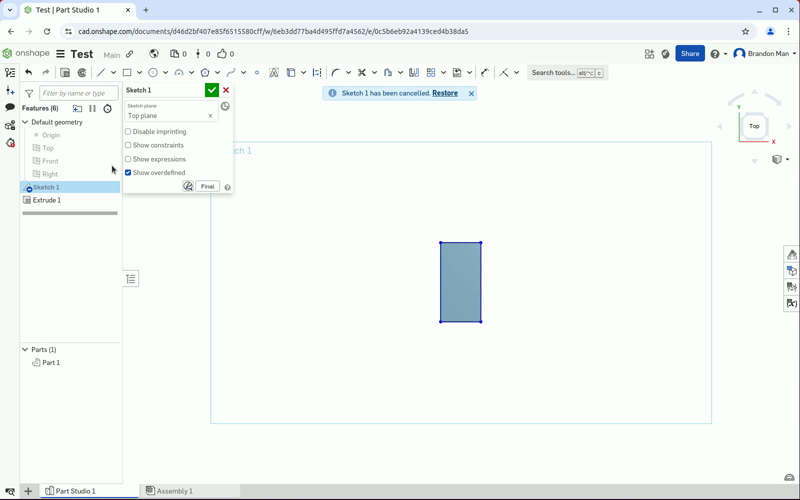
mouse_move(229, 92)
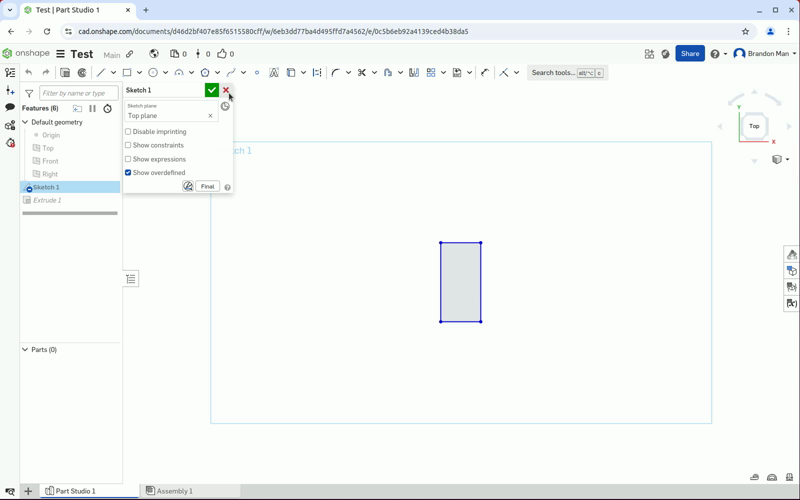
click(229, 92)
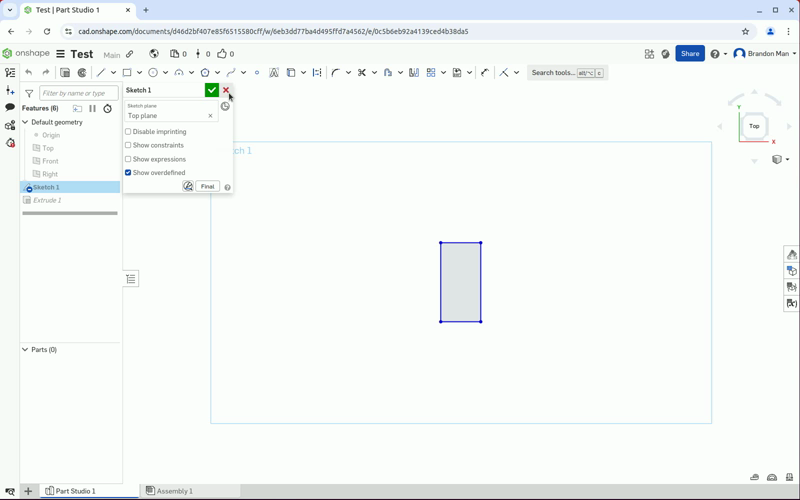
key(shift+s)
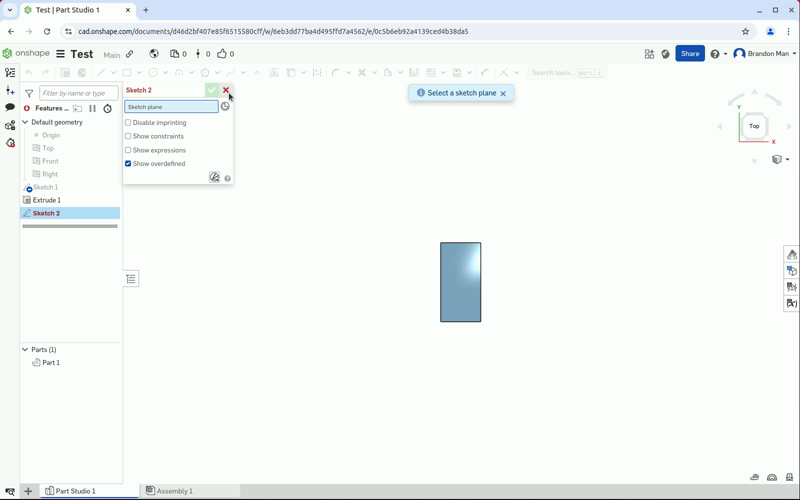
mouse_move(73, 150)
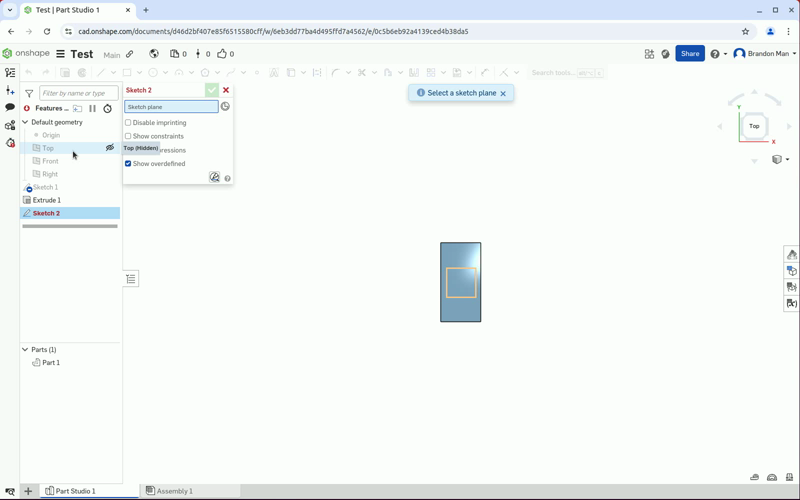
click(73, 150)
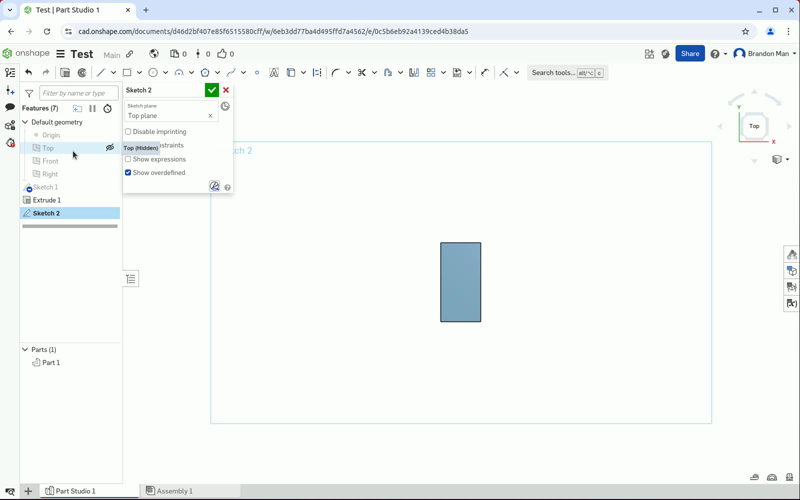
mouse_move(73, 352)
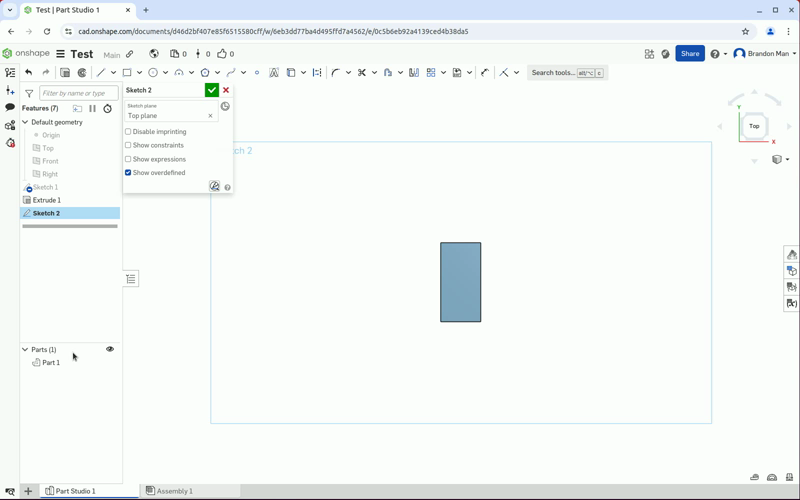
key(y)
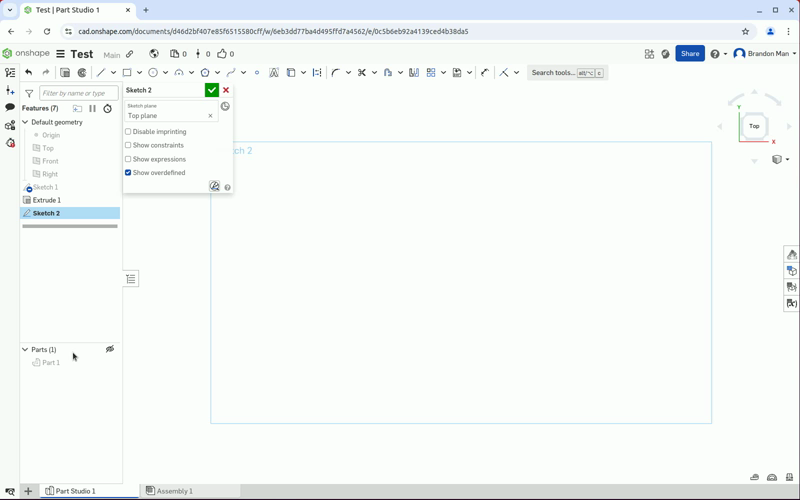
key(l)
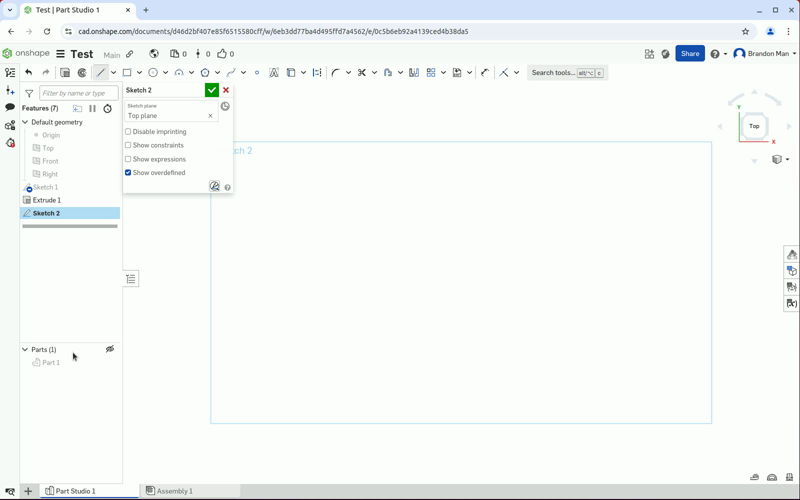
key_down(shift)
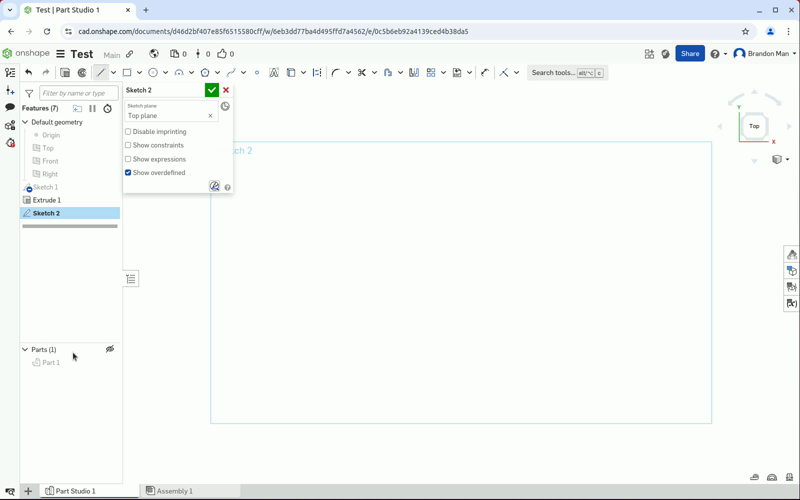
mouse_move(440, 321)
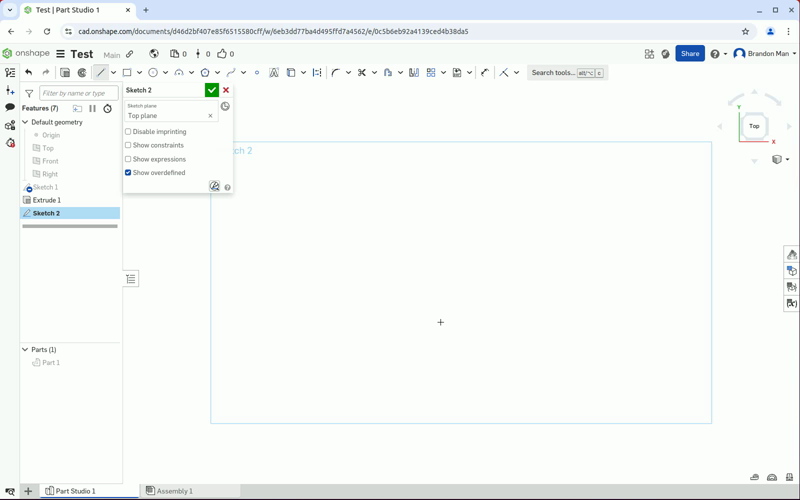
click(440, 321)
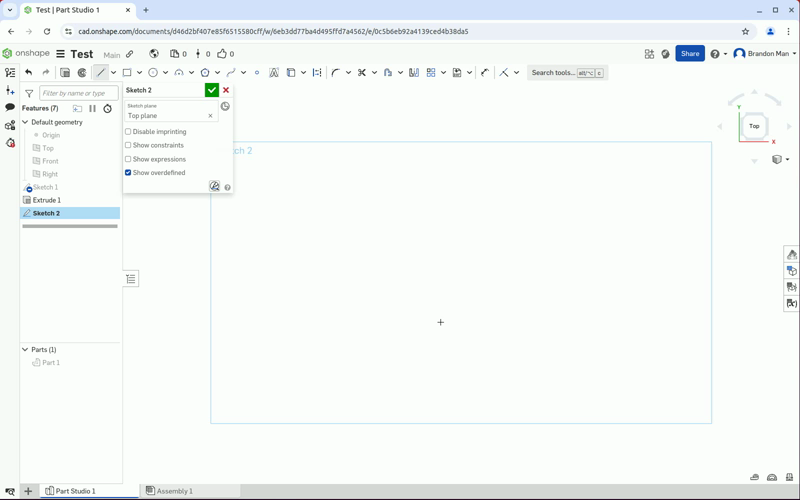
key_up(shift)
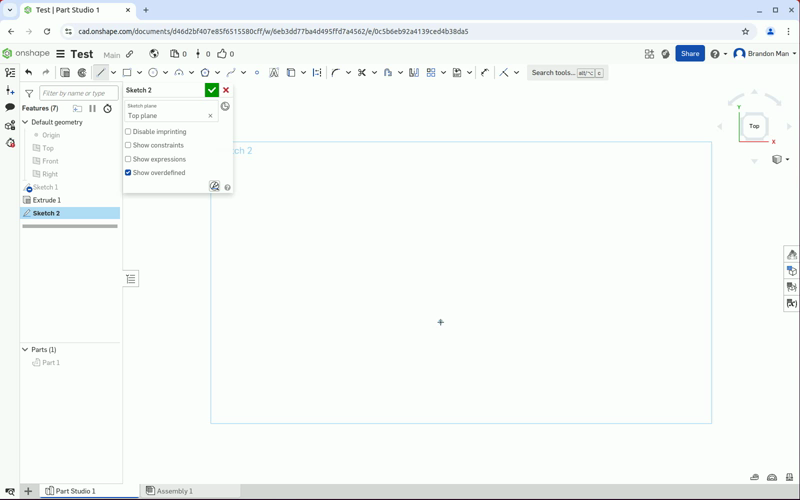
key_down(shift)
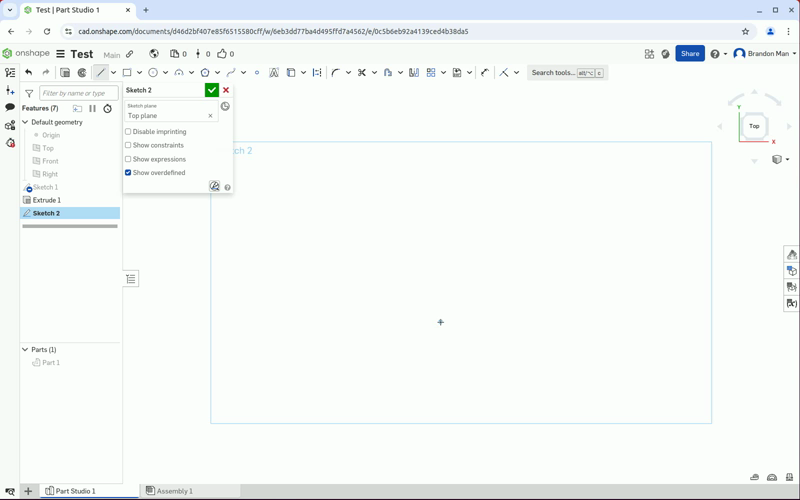
mouse_move(460, 395)
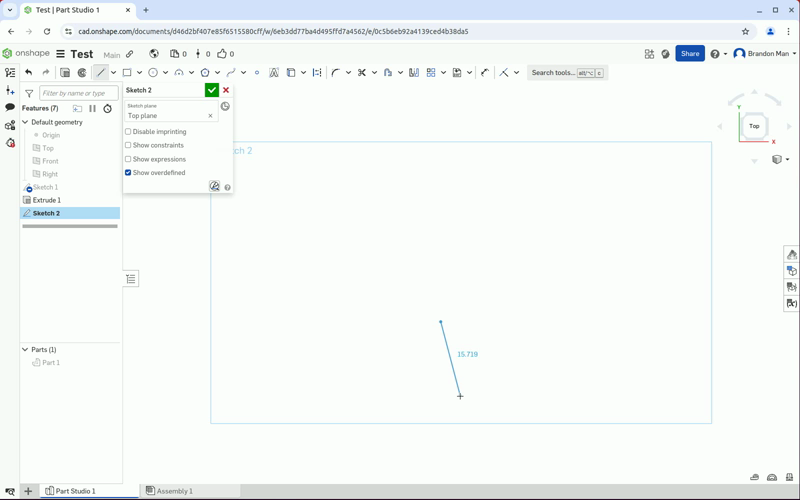
click(460, 395)
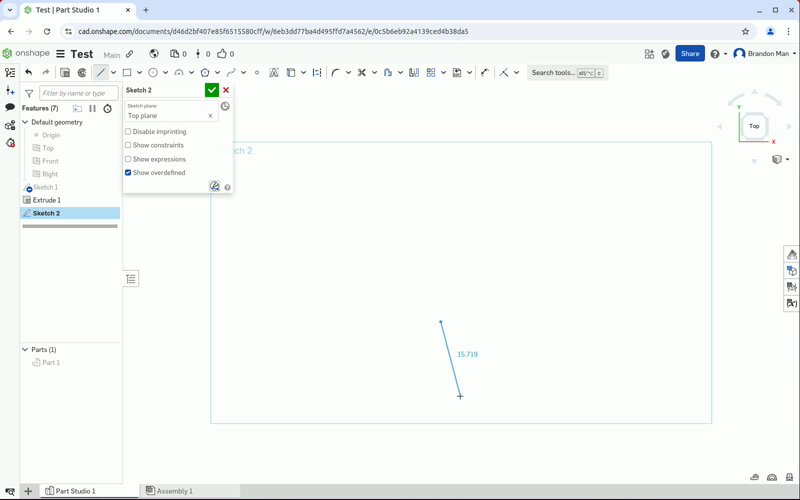
key_up(shift)
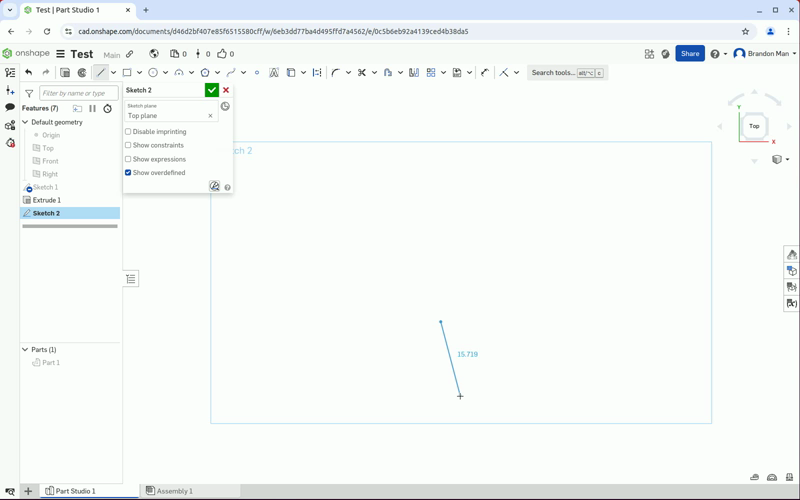
key_down(shift)
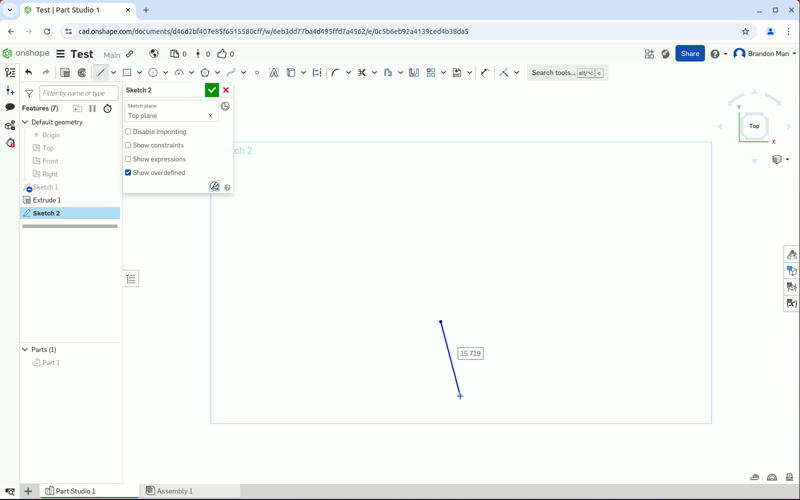
mouse_move(480, 321)
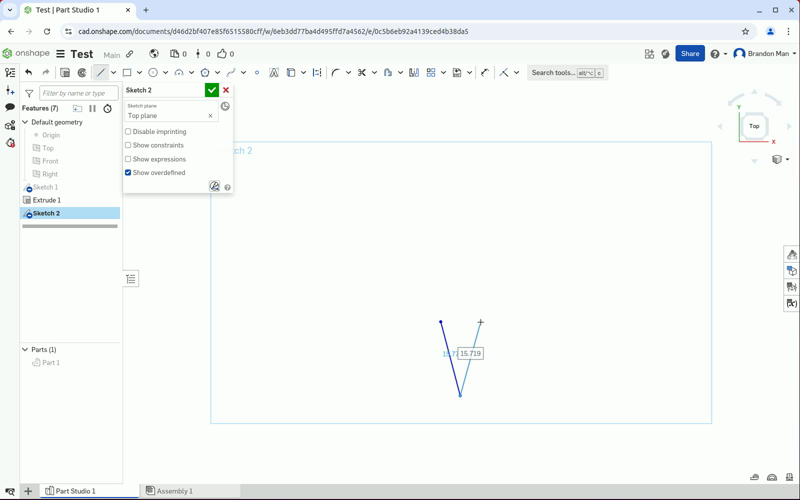
click(480, 321)
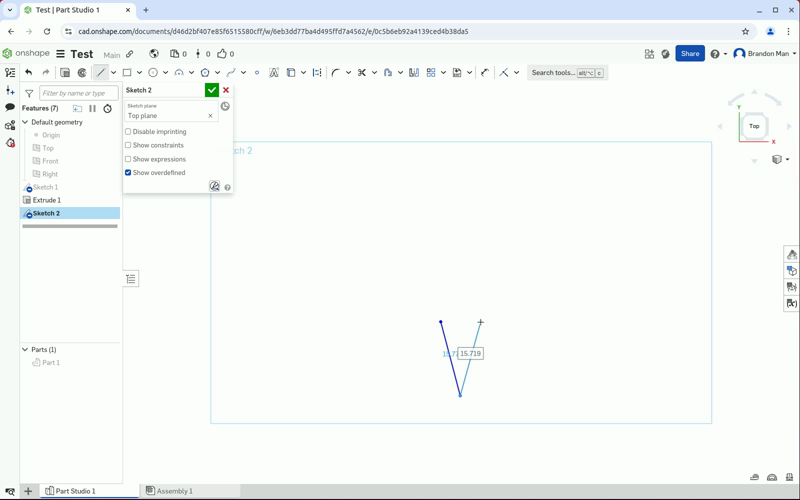
key_up(shift)
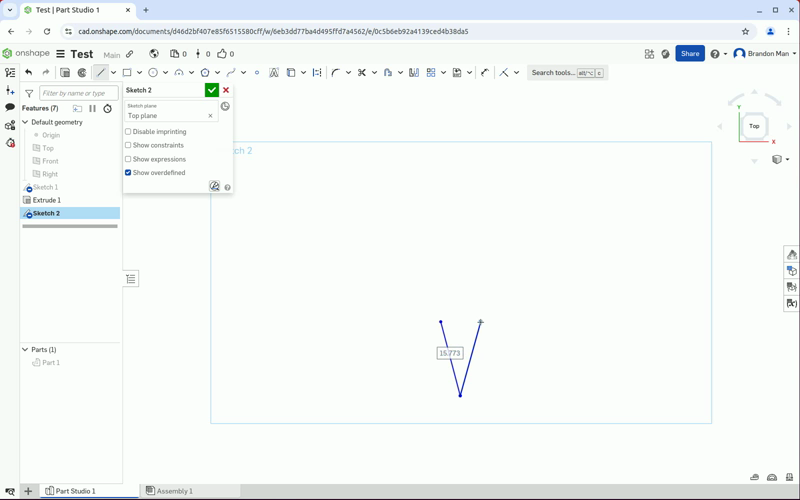
mouse_move(510, 321)
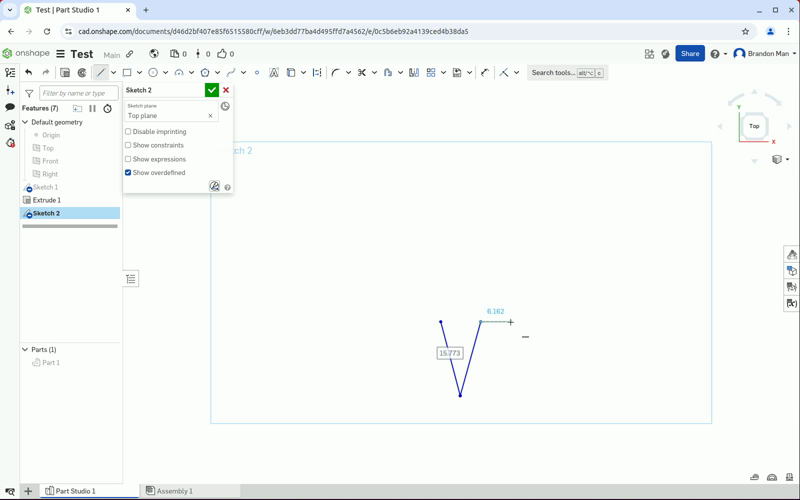
key_down(shift)
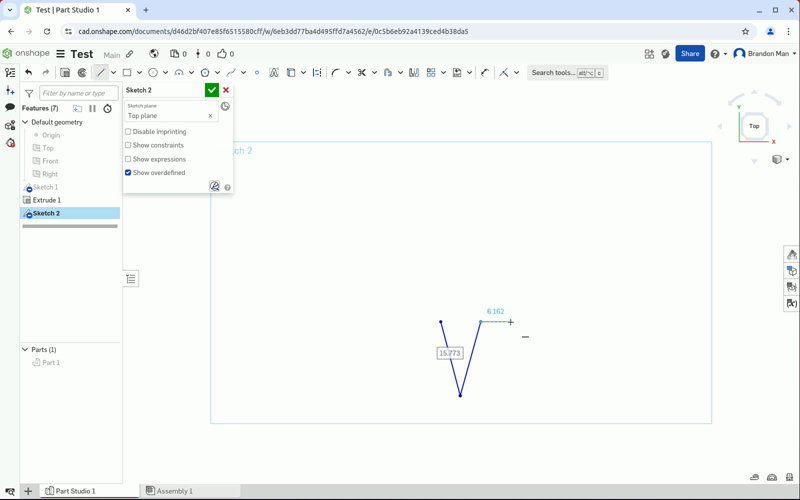
mouse_move(440, 321)
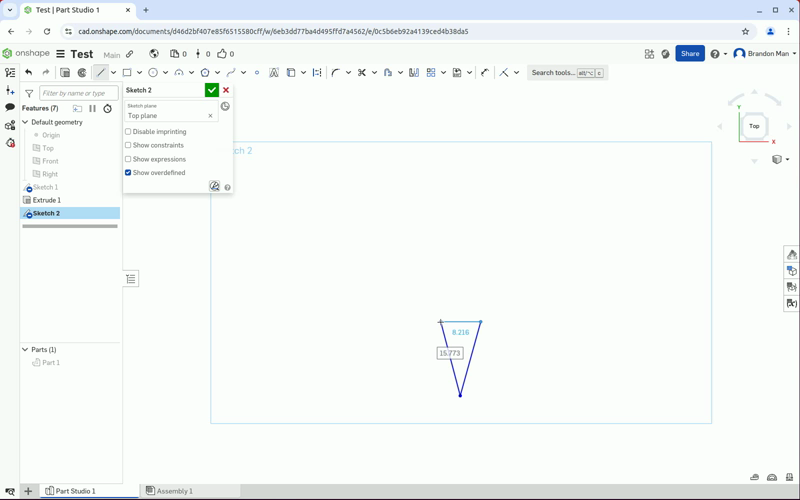
key_up(shift)
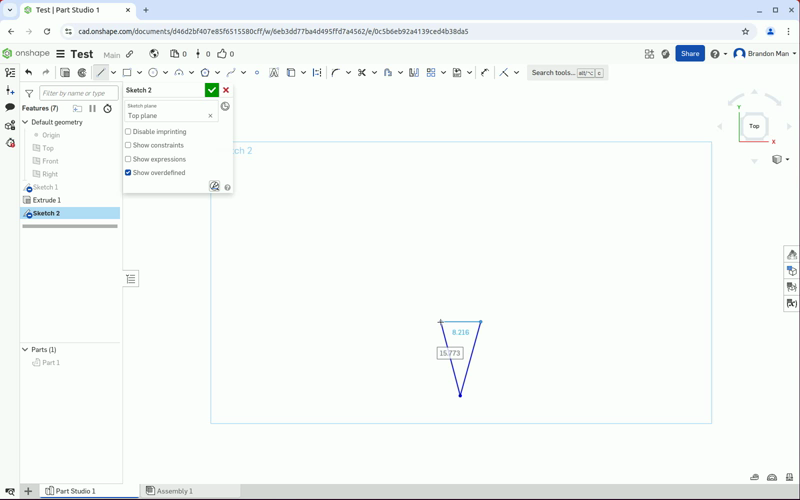
click(440, 321)
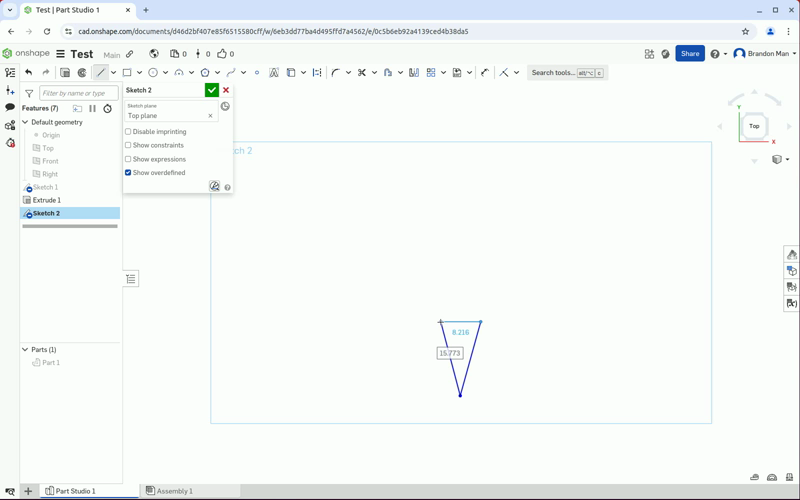
key(esc)
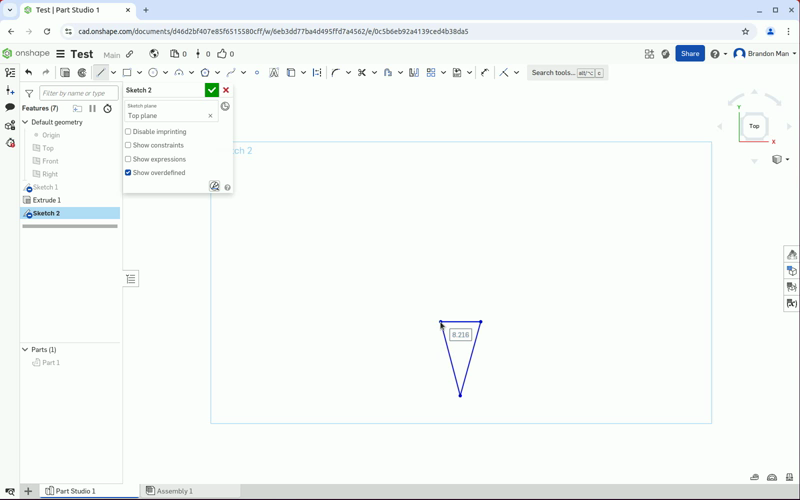
mouse_move(458, 370)
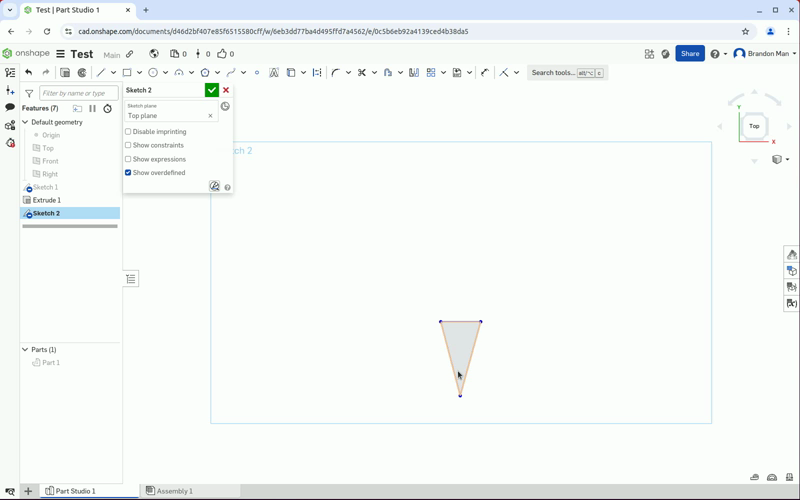
scroll(6)
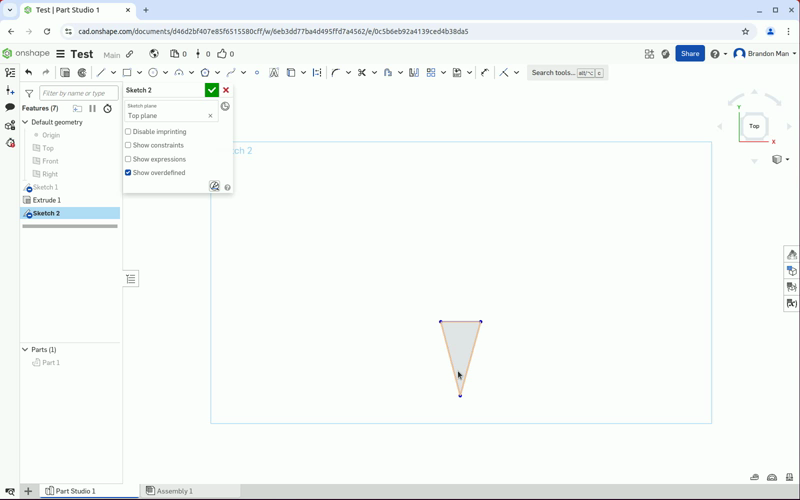
scroll(6)
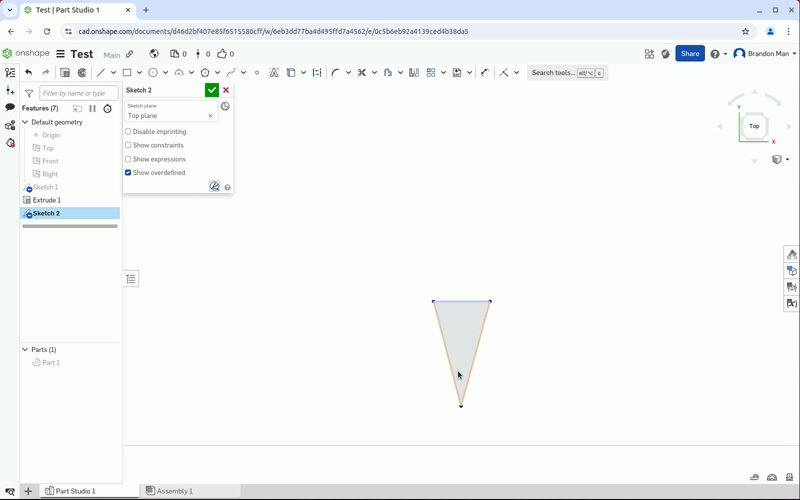
scroll(6)
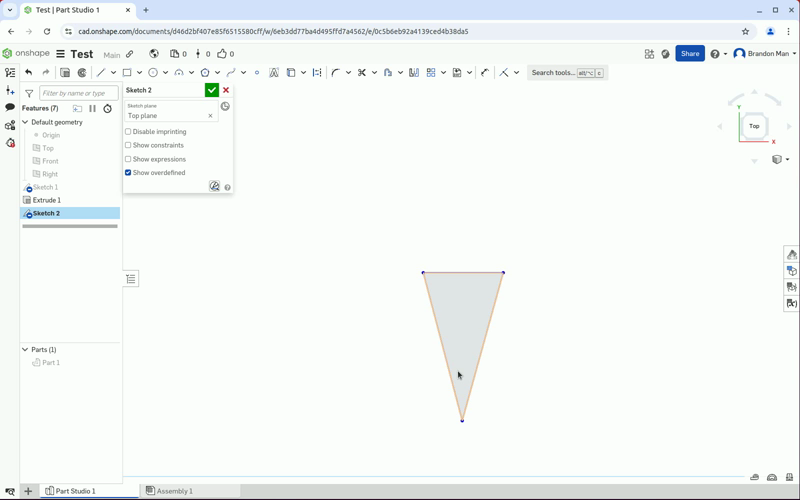
scroll(6)
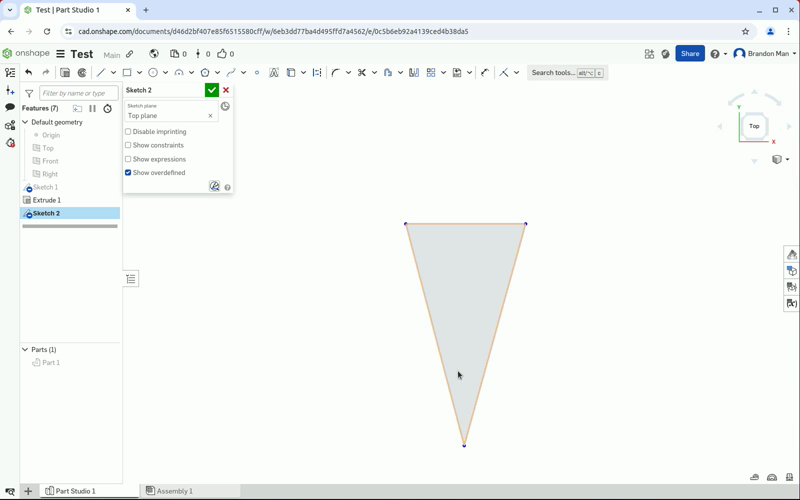
scroll(6)
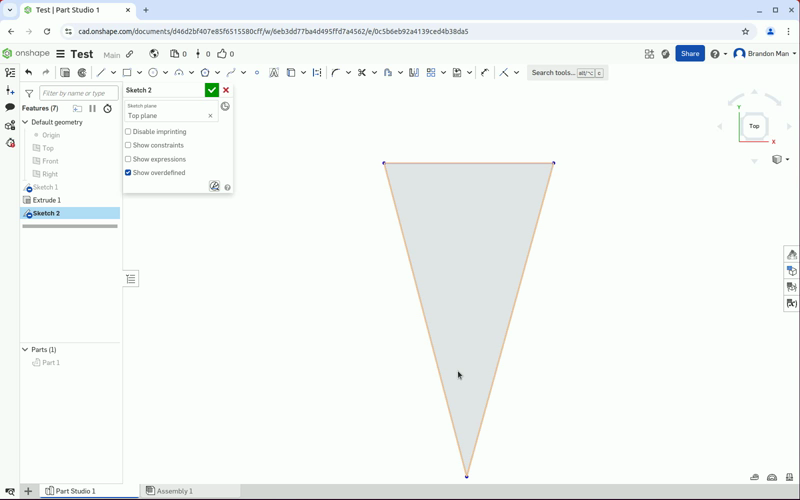
scroll(6)
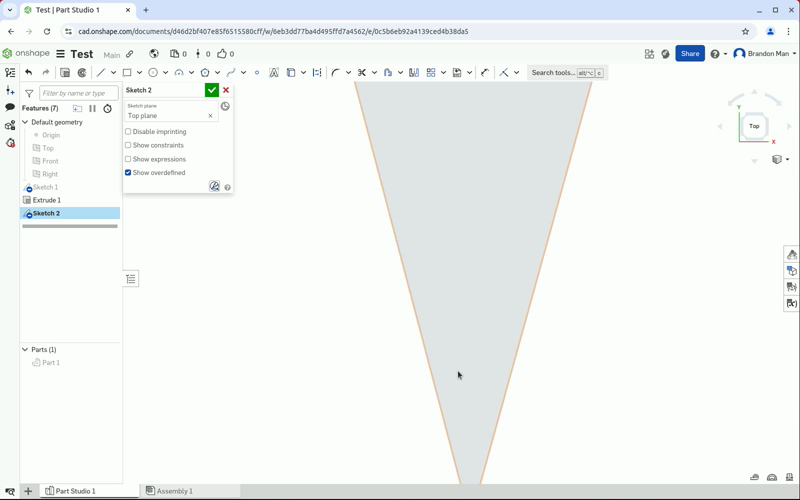
scroll(6)
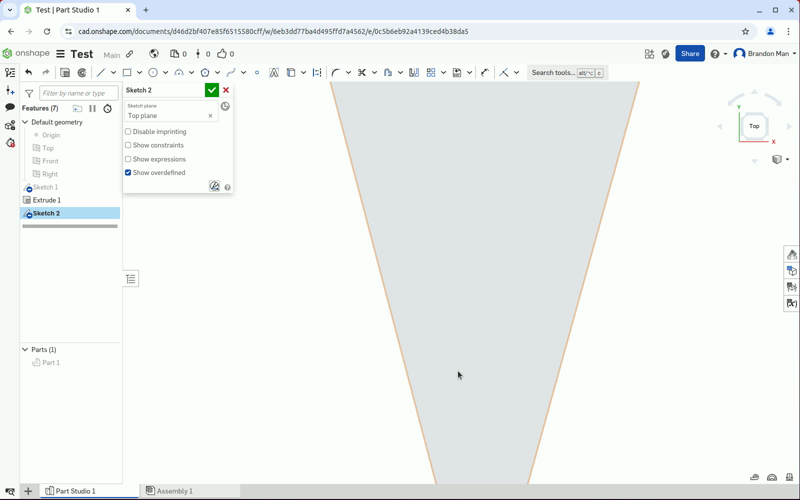
click(458, 370)
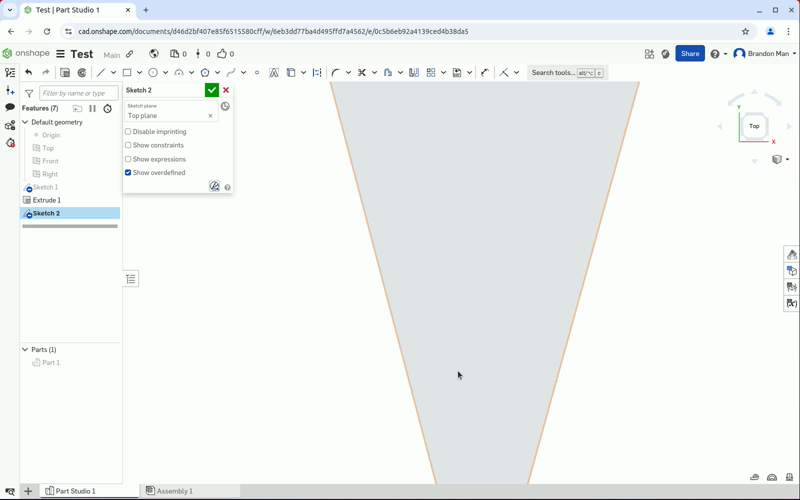
scroll(-6)
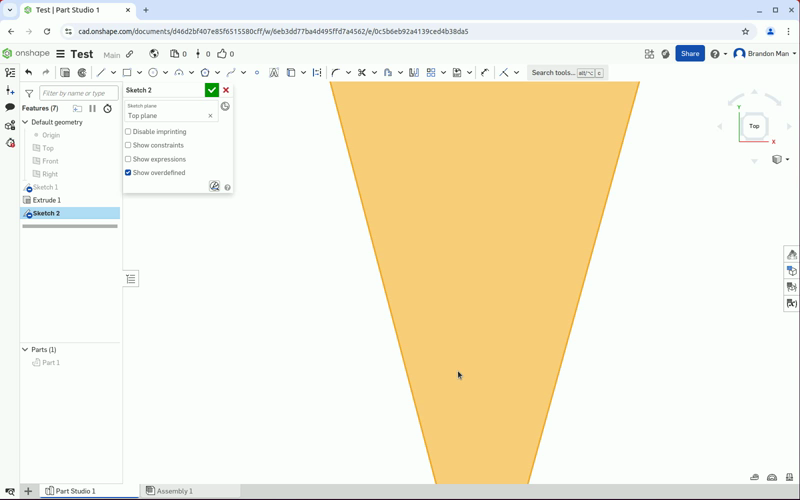
scroll(-6)
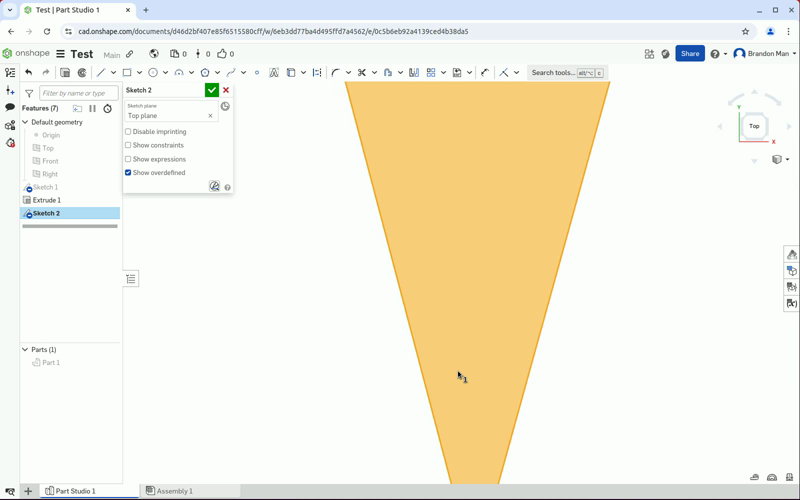
scroll(-6)
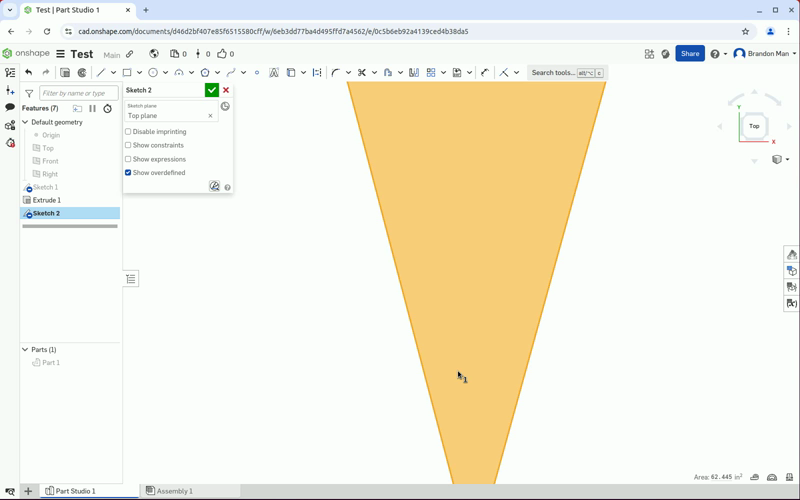
scroll(-6)
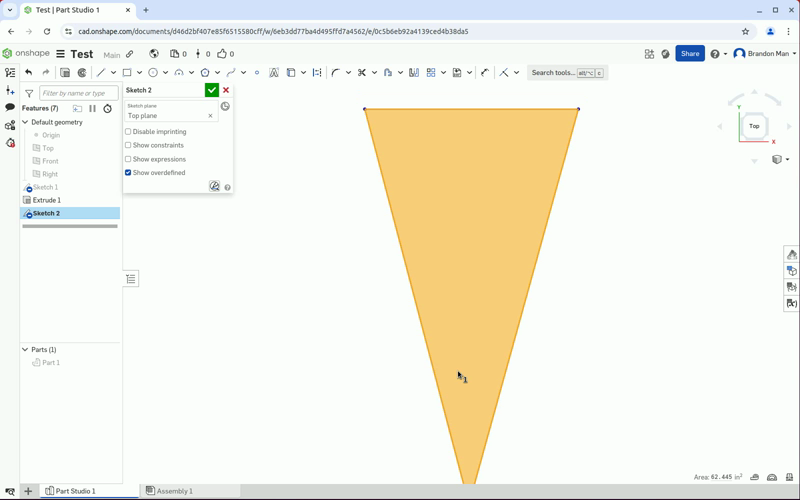
scroll(-6)
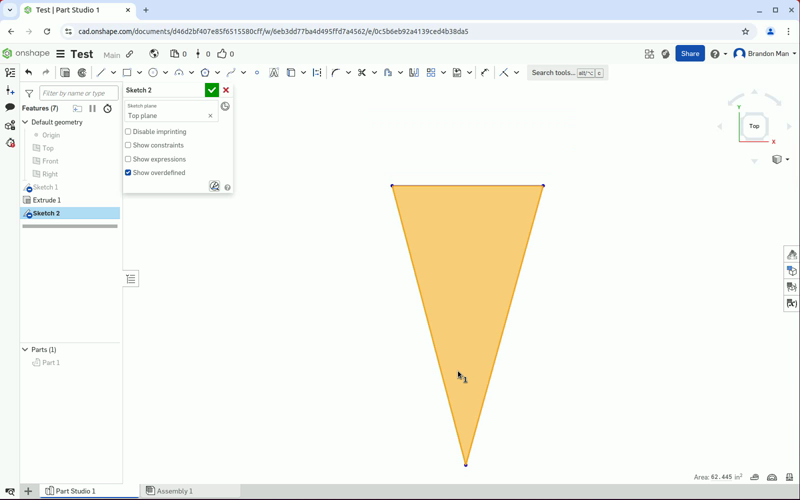
scroll(-6)
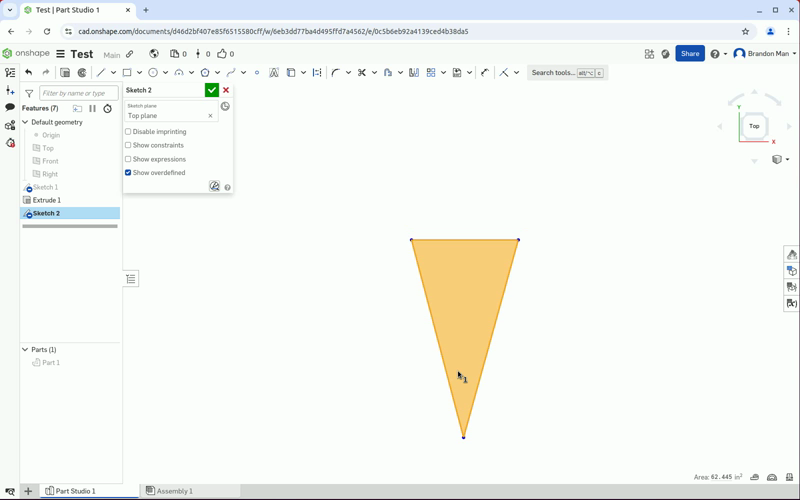
scroll(-6)
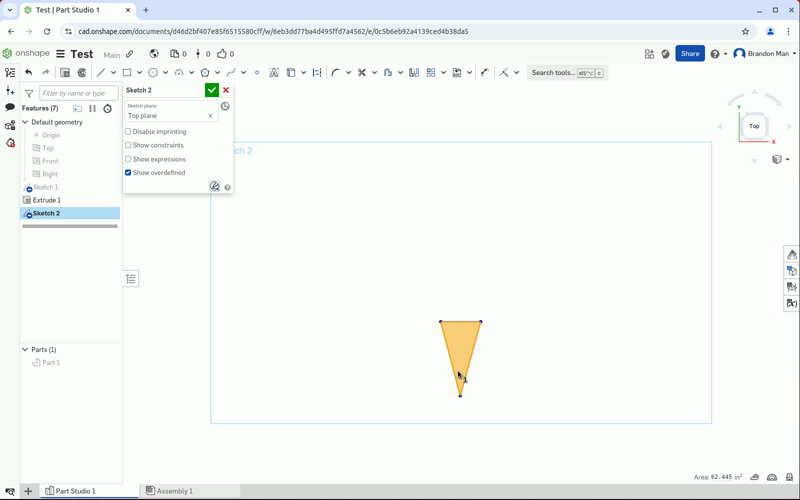
mouse_move(73, 352)
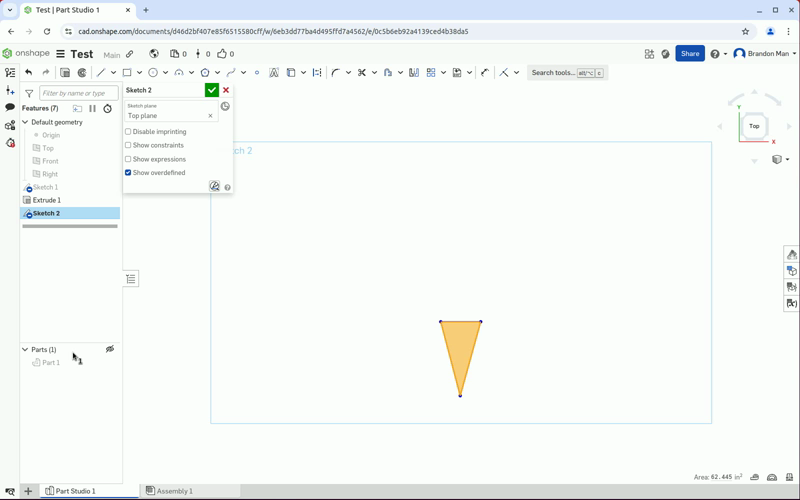
key(shift+y)
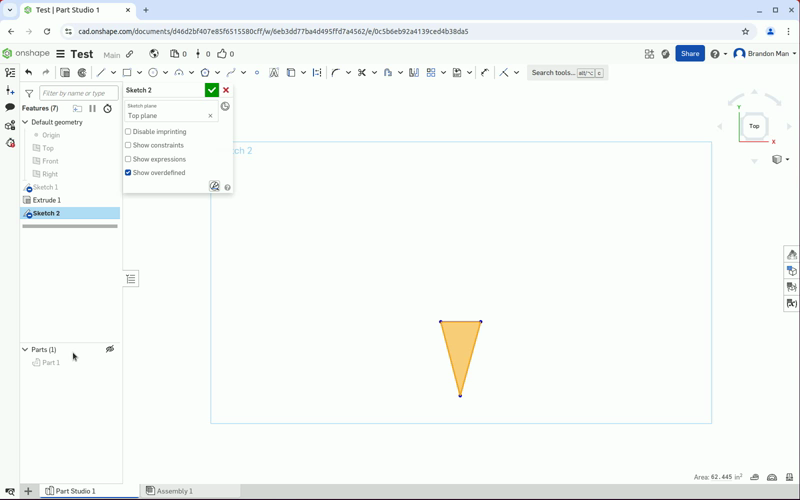
key(shift+e)
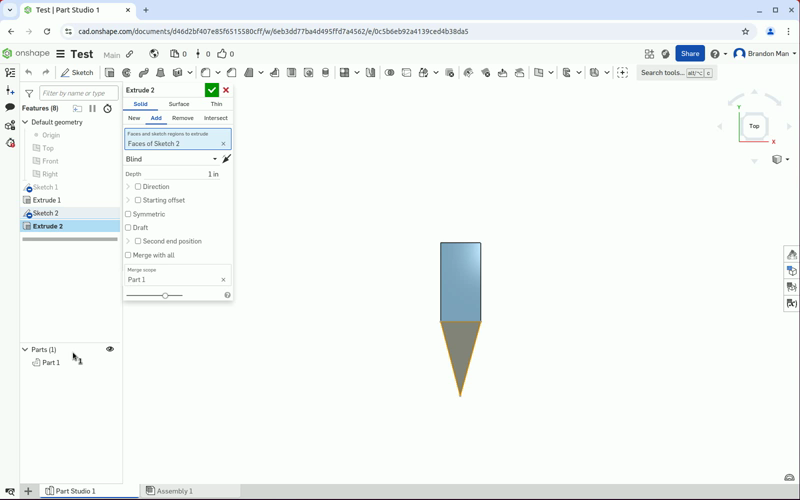
mouse_move(143, 106)
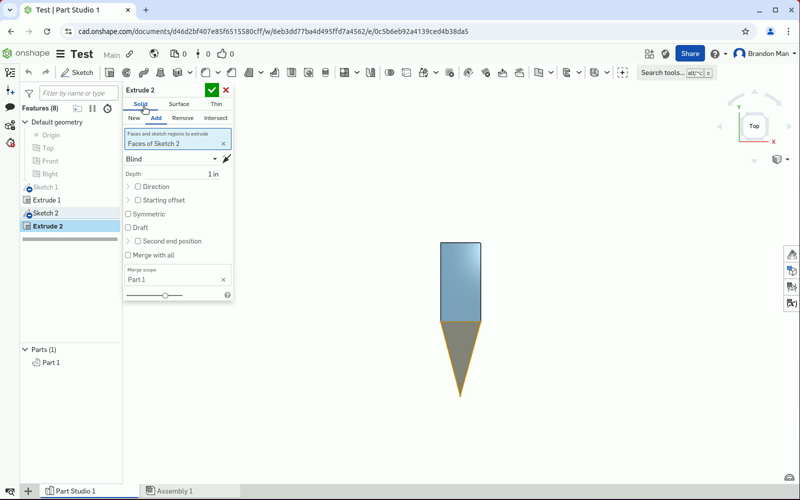
click(143, 106)
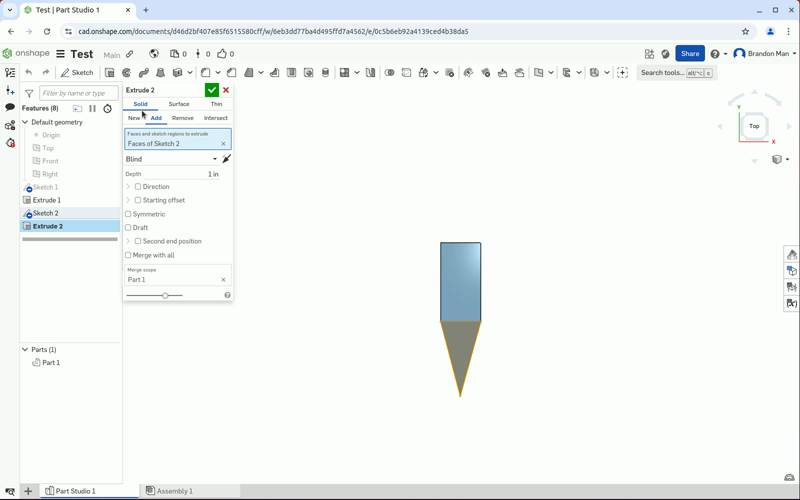
mouse_move(137, 120)
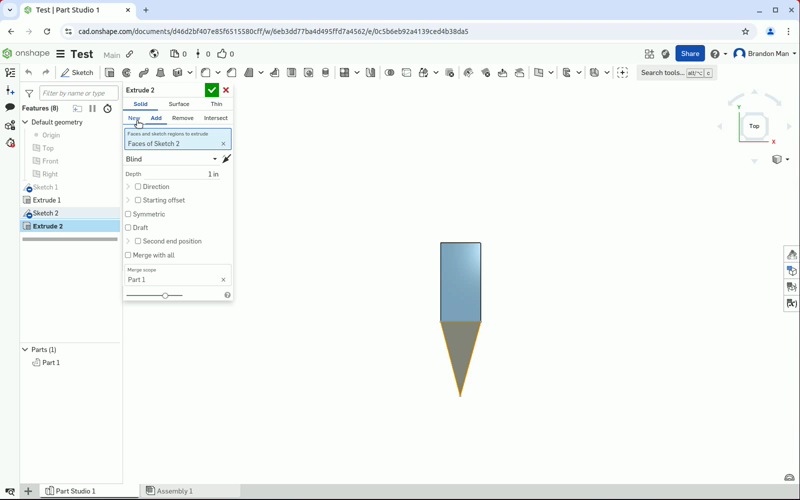
click(137, 120)
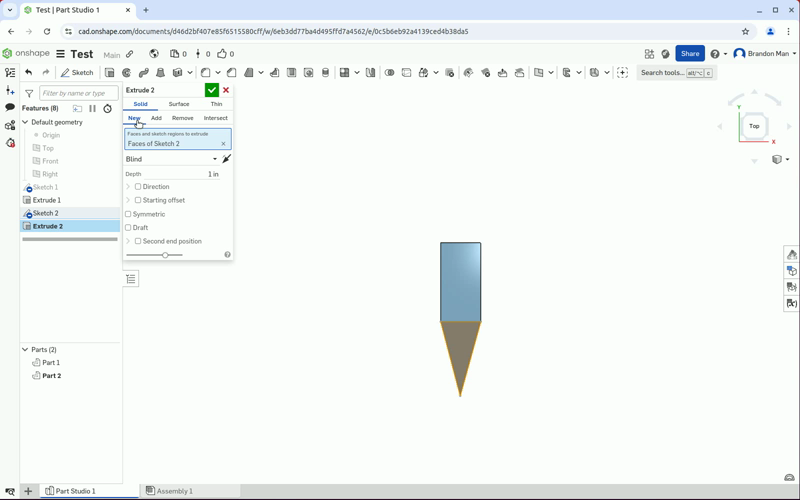
key(tab, 4)
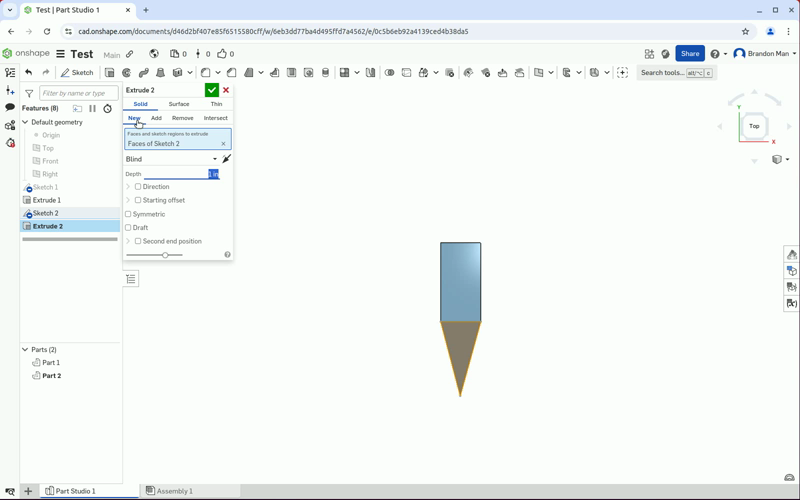
text(20.22)
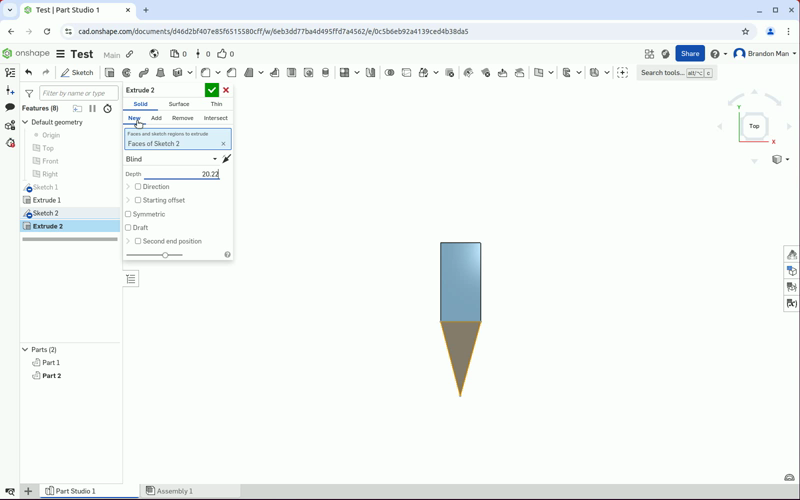
key(enter)
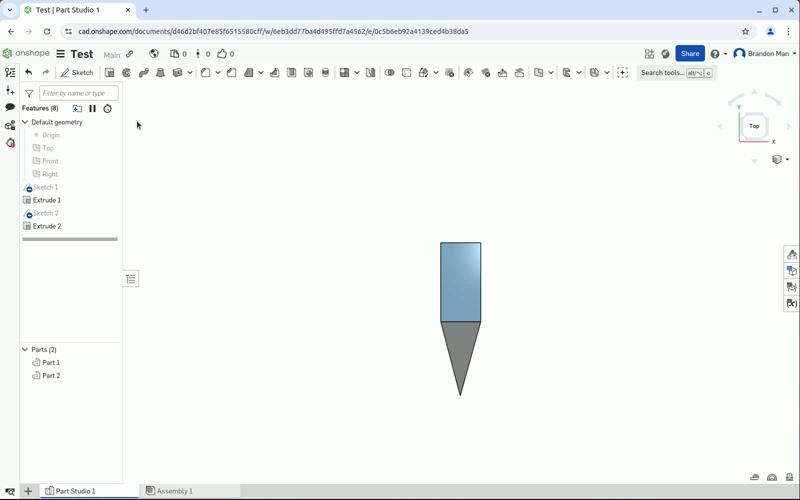
key(shift+h)
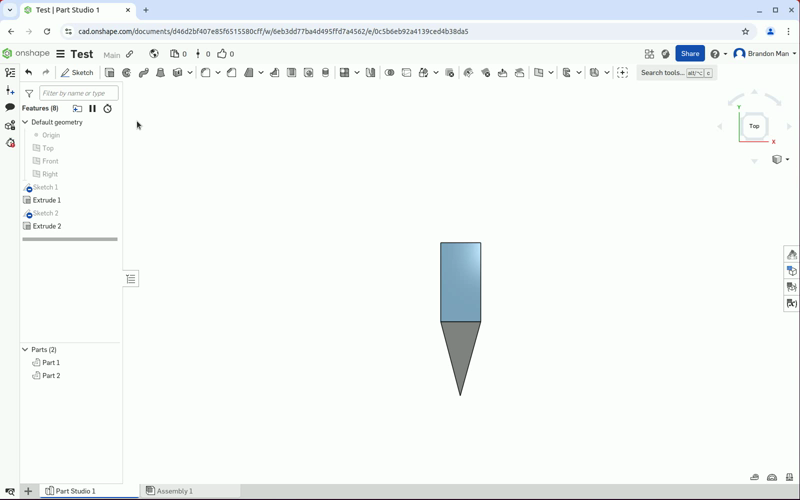
key(shift+h)
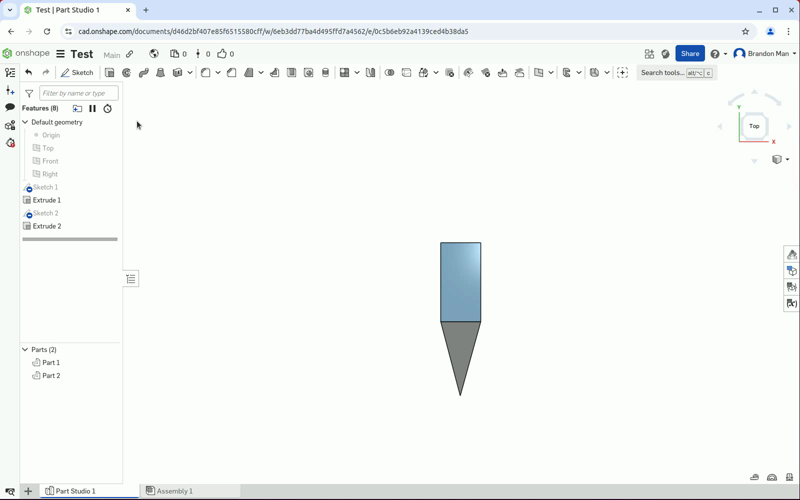
mouse_move(73, 189)
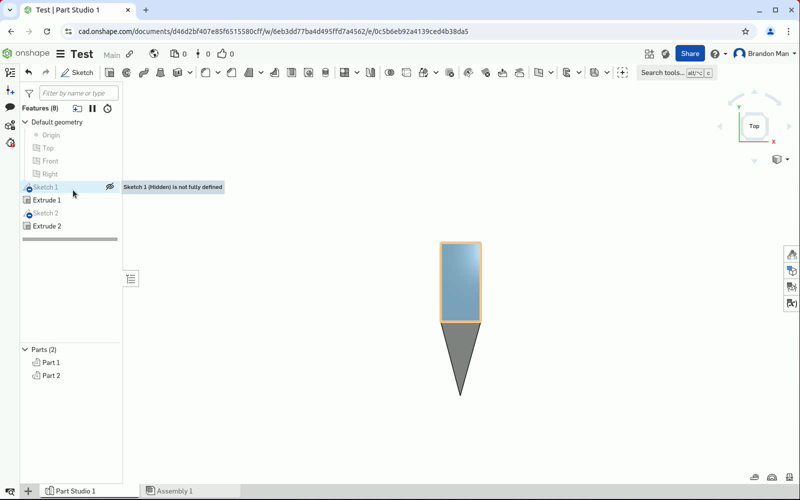
click(73, 189)
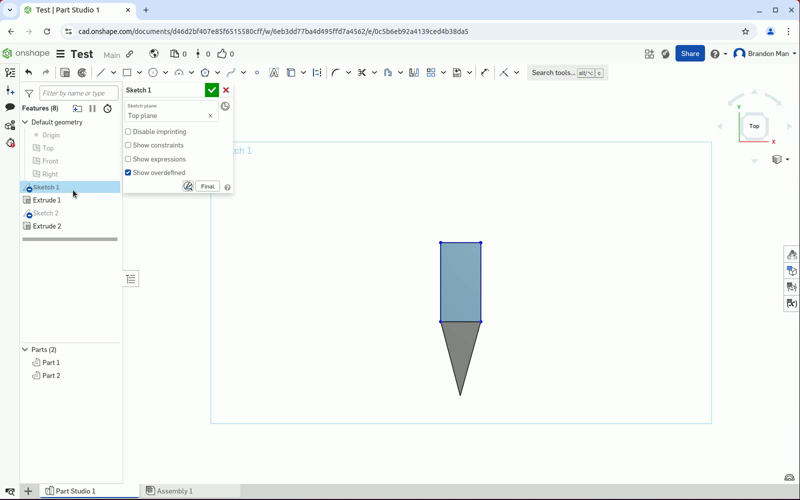
mouse_move(229, 92)
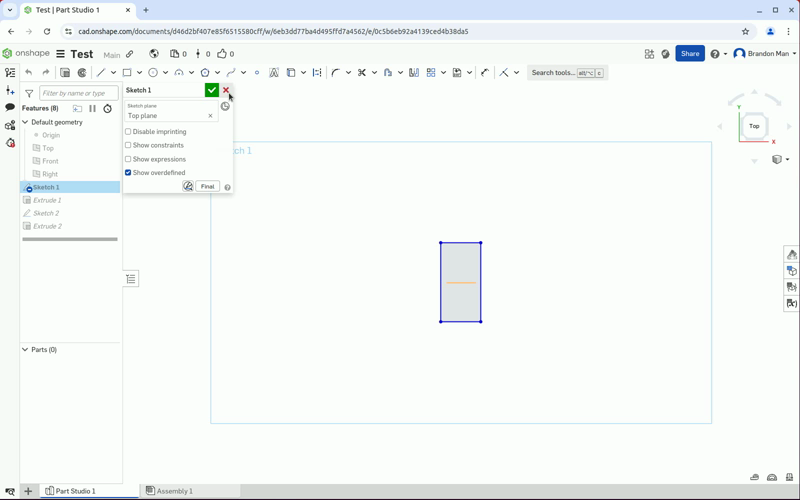
click(229, 92)
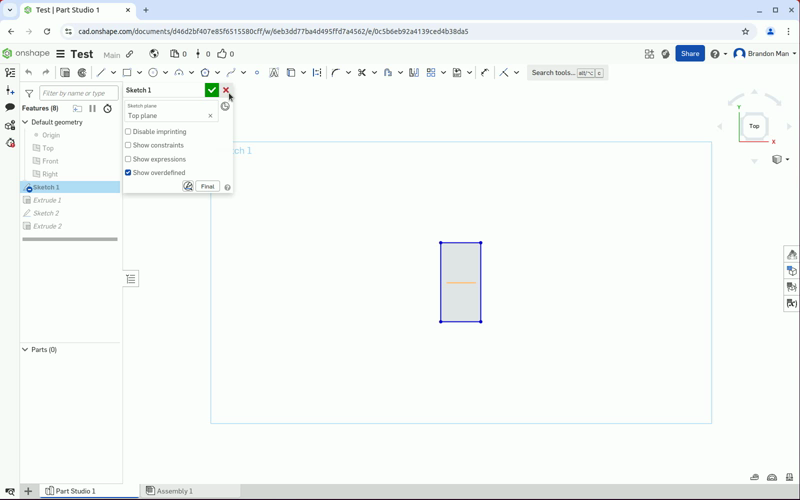
key(shift+s)
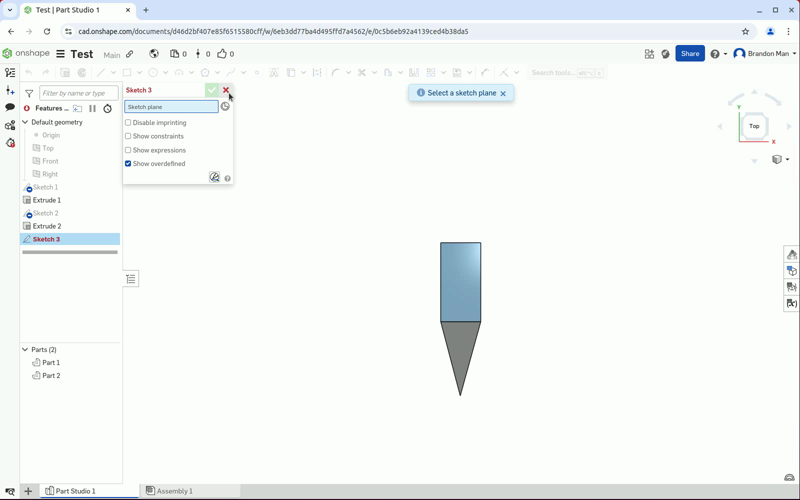
mouse_move(73, 150)
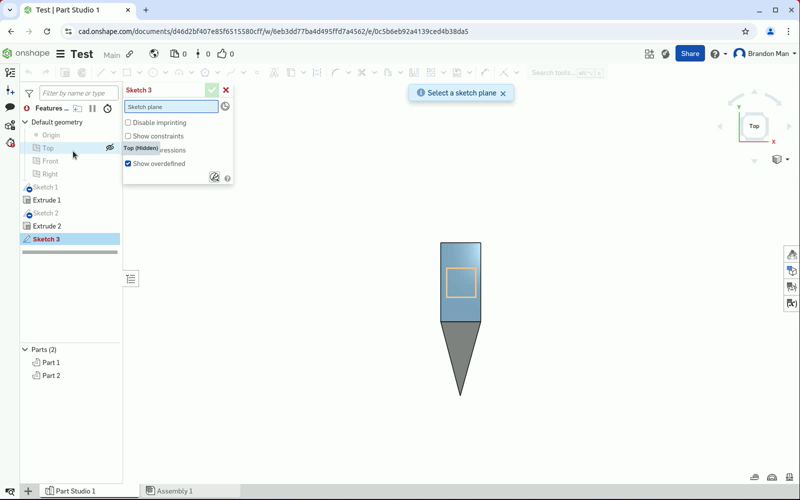
click(73, 150)
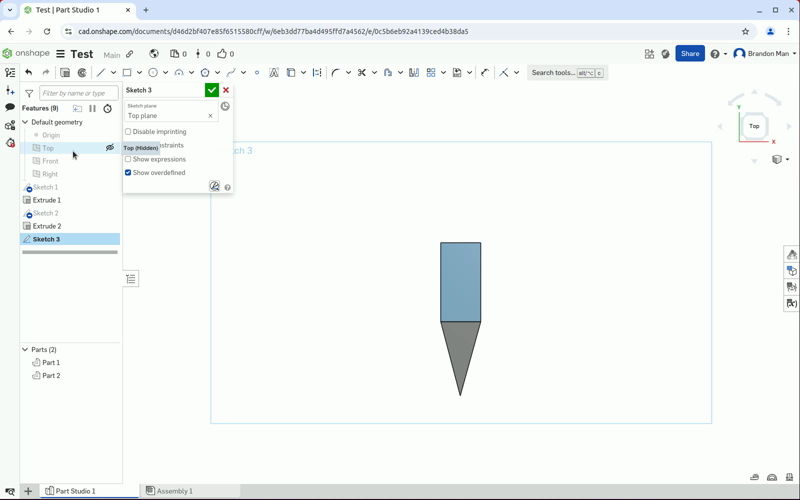
mouse_move(73, 352)
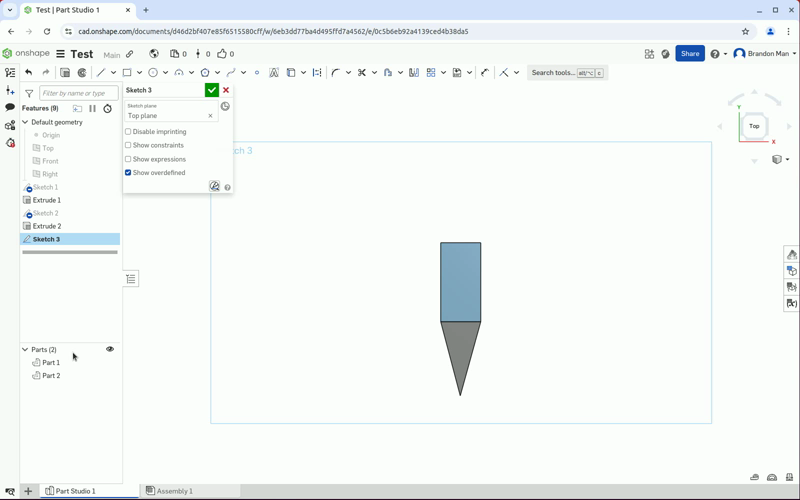
key(y)
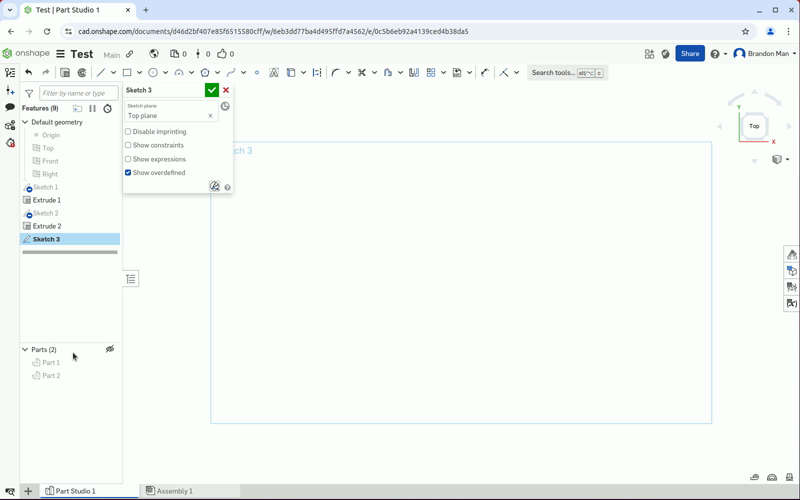
key(l)
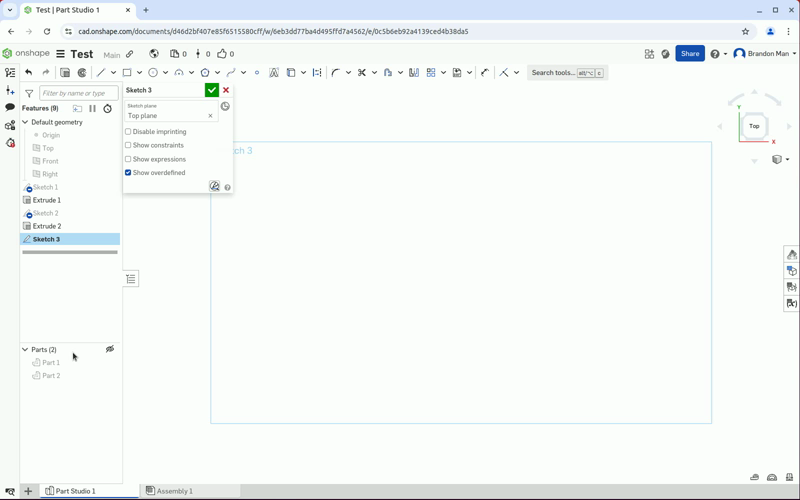
key_down(shift)
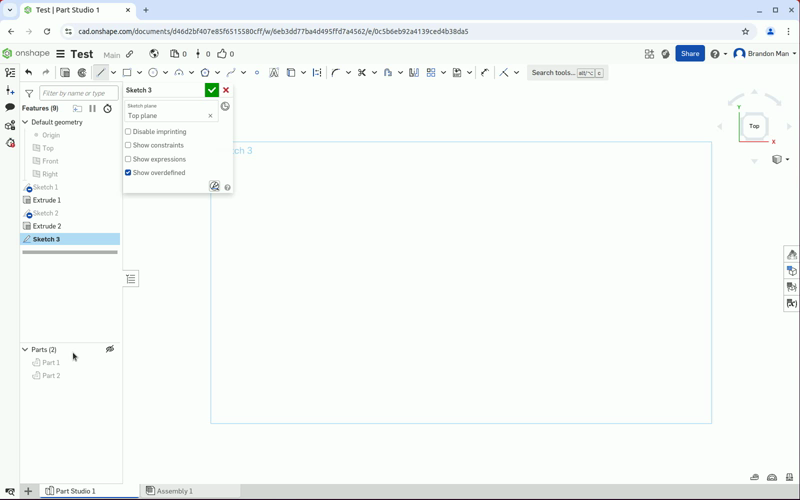
mouse_move(440, 244)
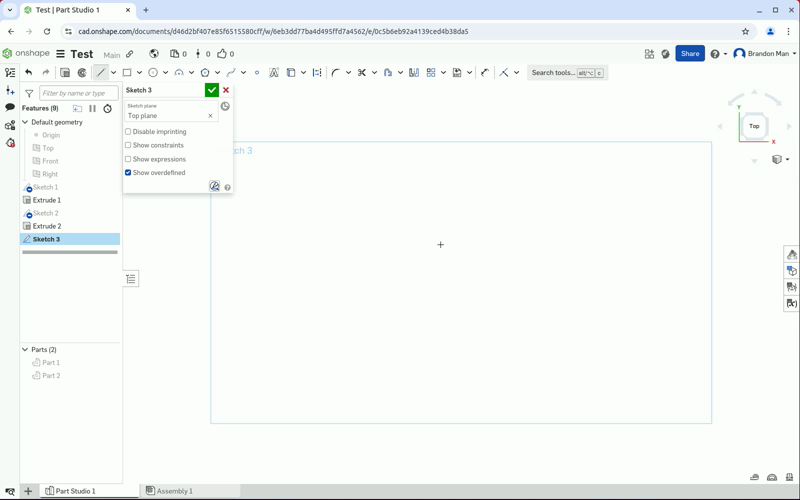
click(440, 244)
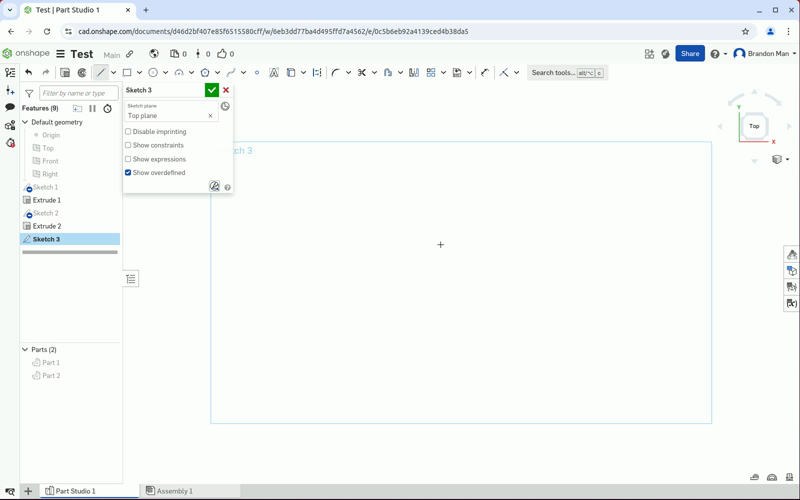
key_up(shift)
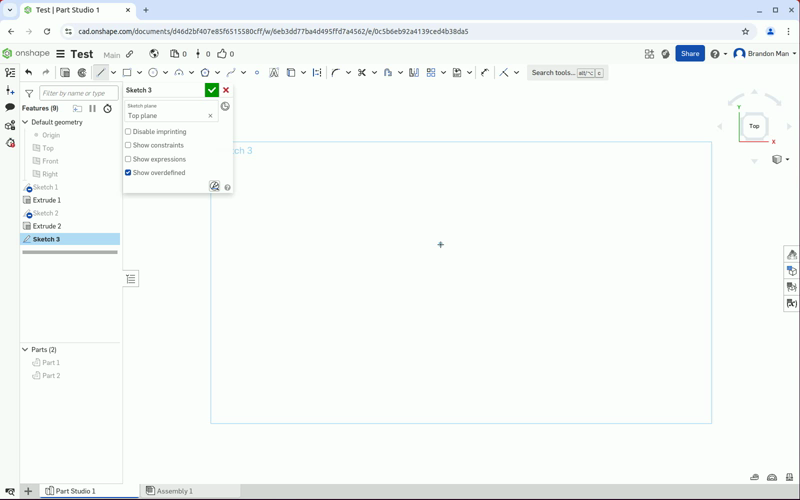
key_down(shift)
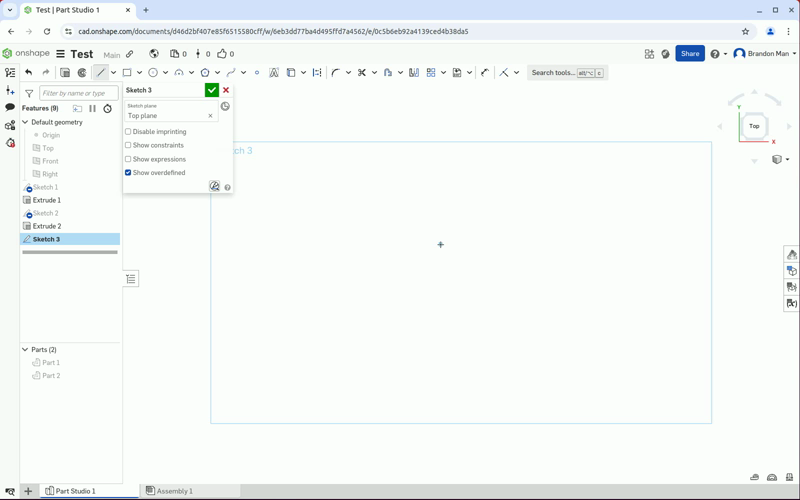
mouse_move(470, 244)
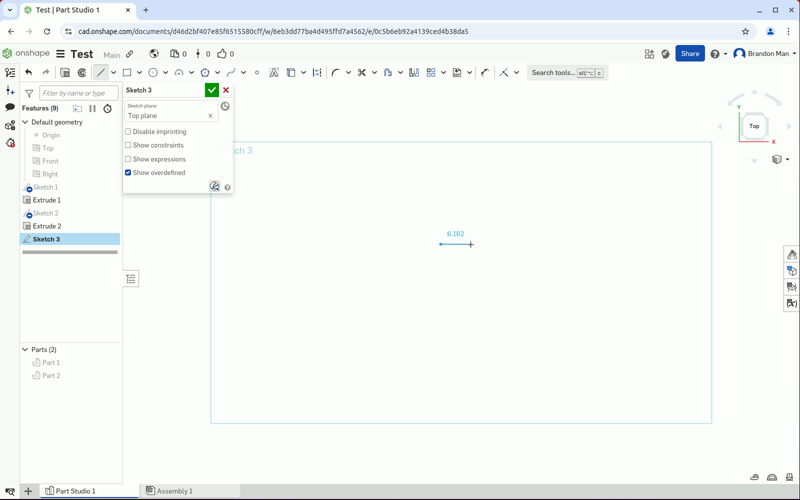
mouse_move(480, 244)
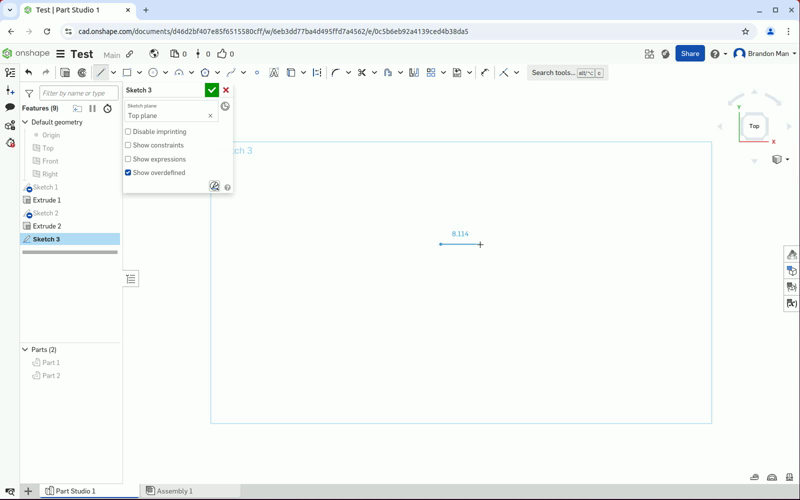
click(480, 244)
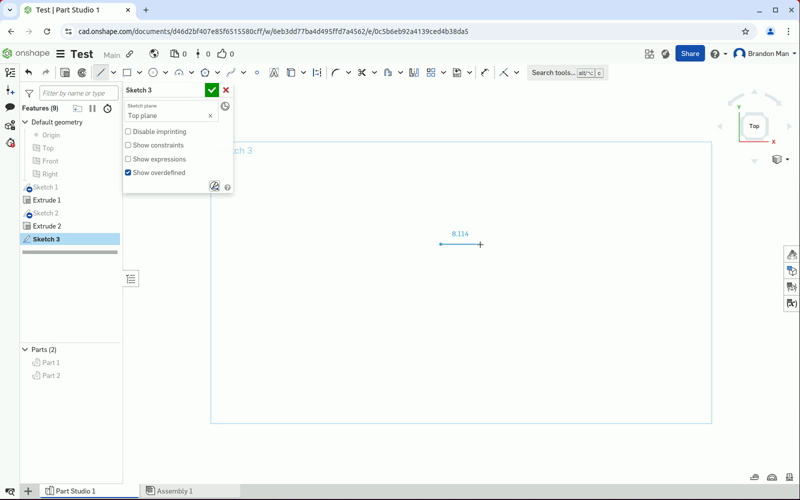
key_up(shift)
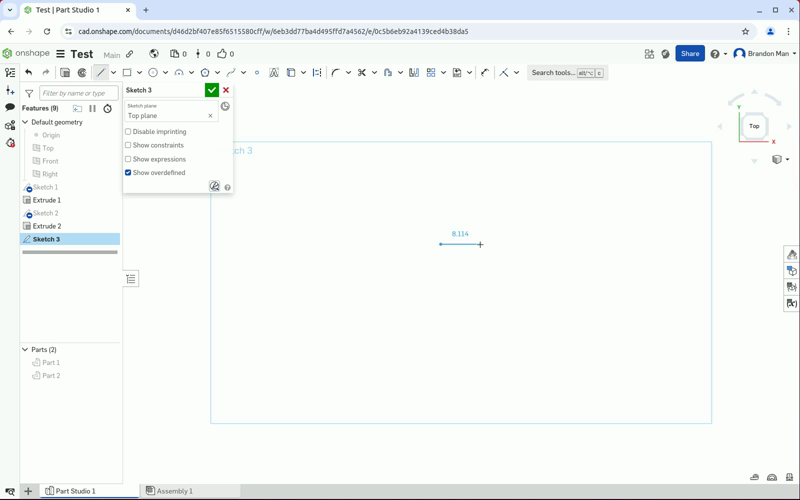
key(esc)
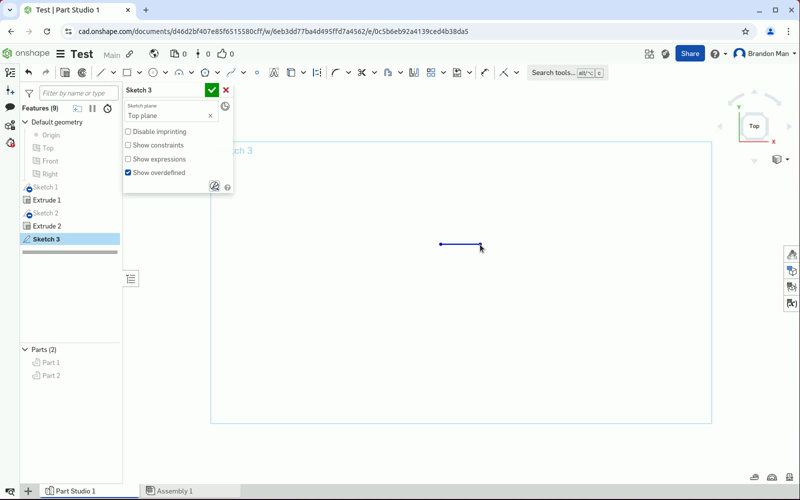
key(a)
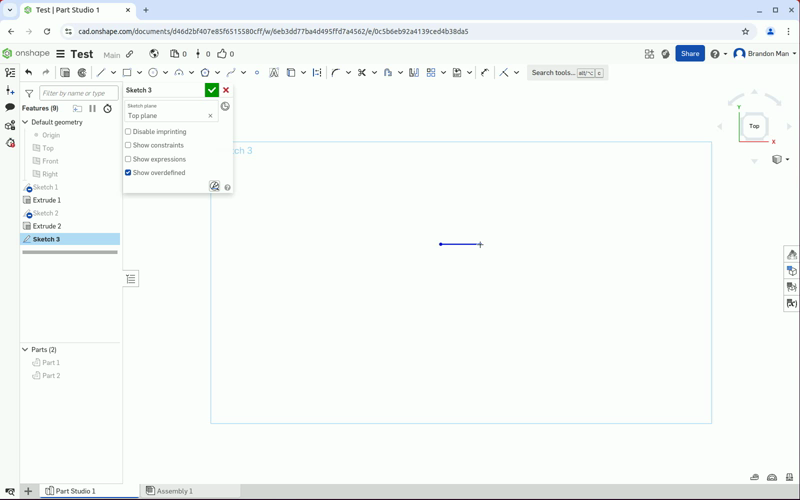
mouse_move(480, 244)
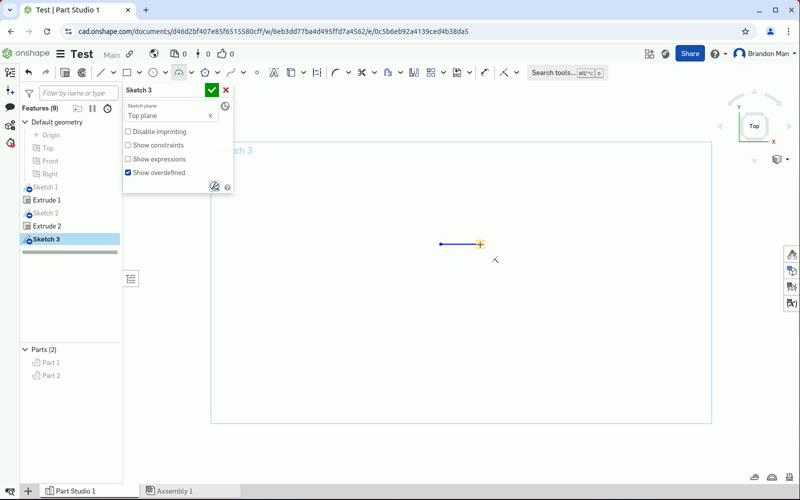
click(480, 244)
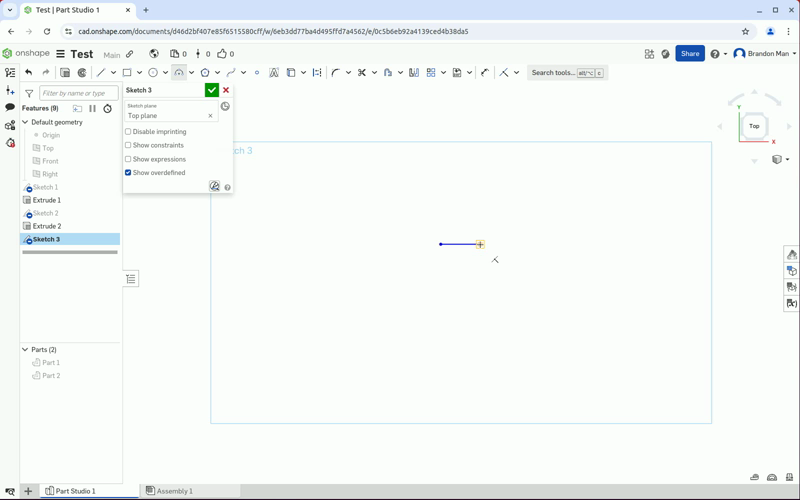
mouse_move(440, 244)
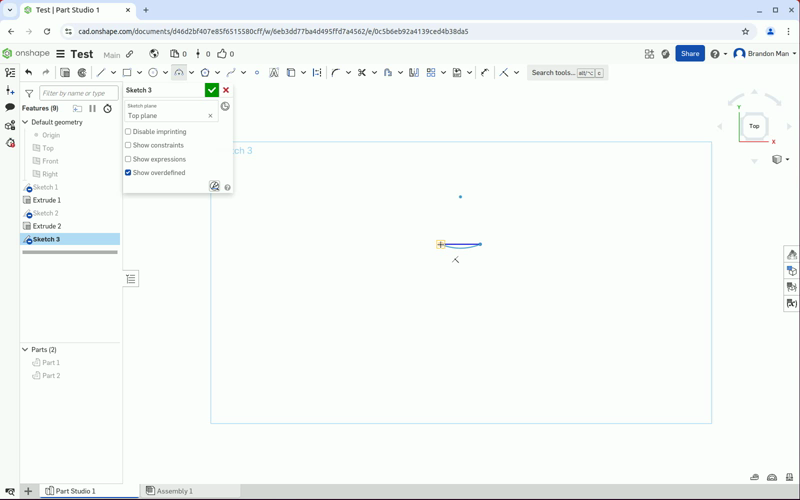
click(440, 244)
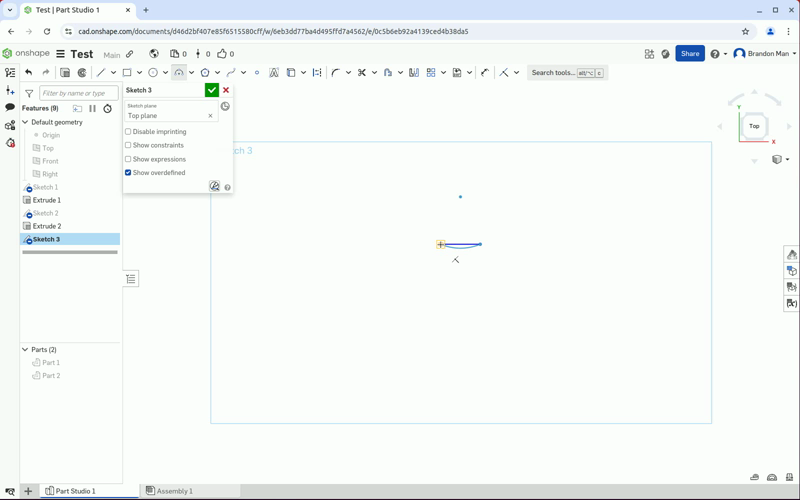
key_down(shift)
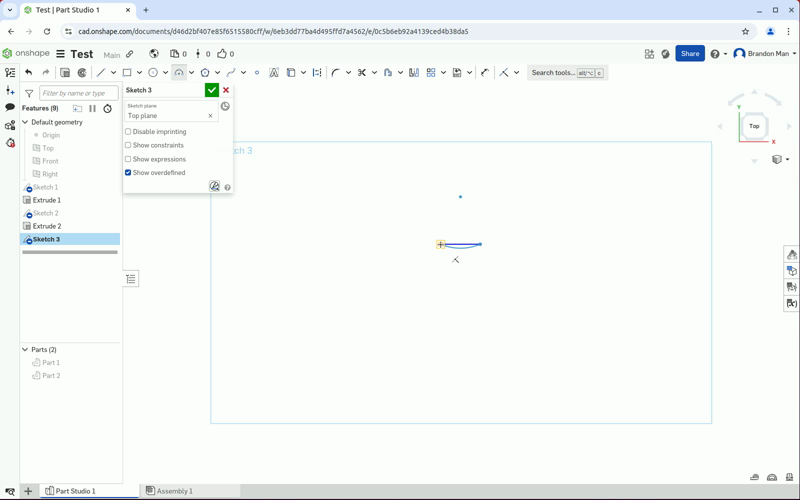
mouse_move(460, 224)
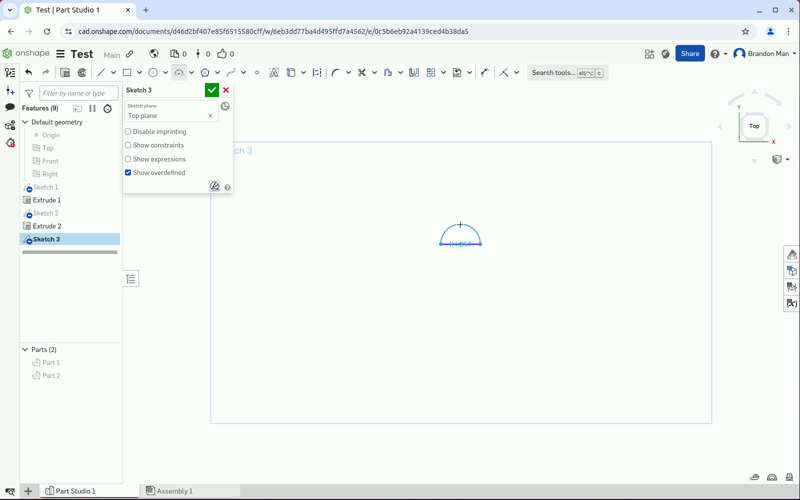
click(460, 224)
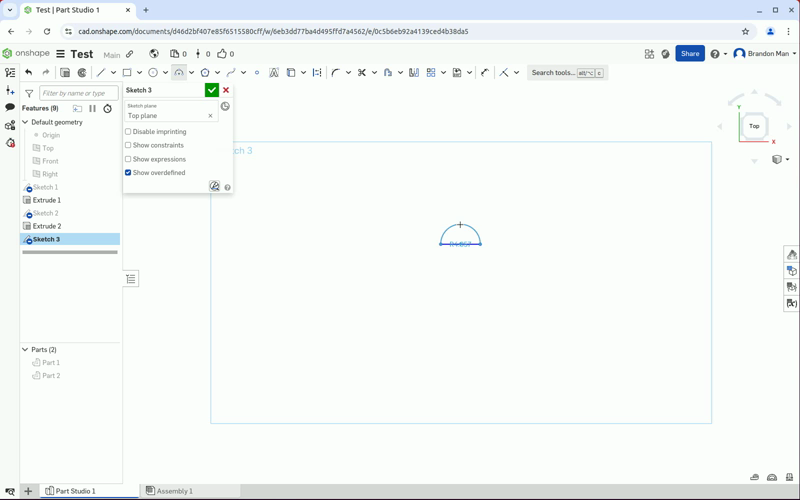
key_up(shift)
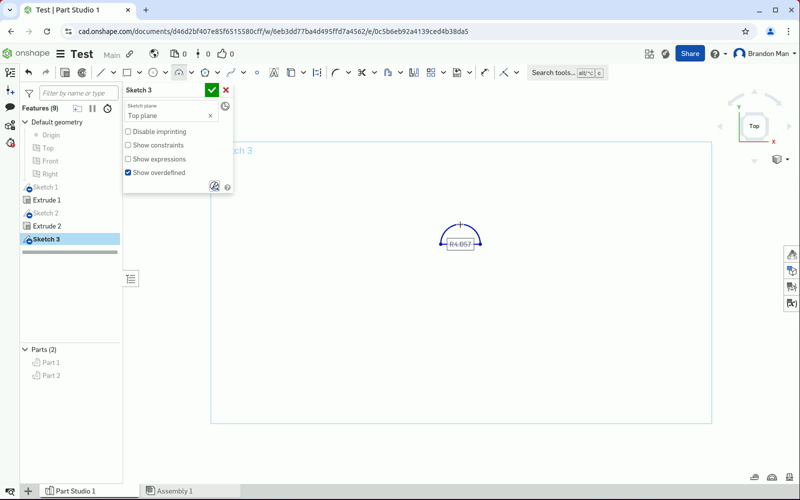
key(esc)
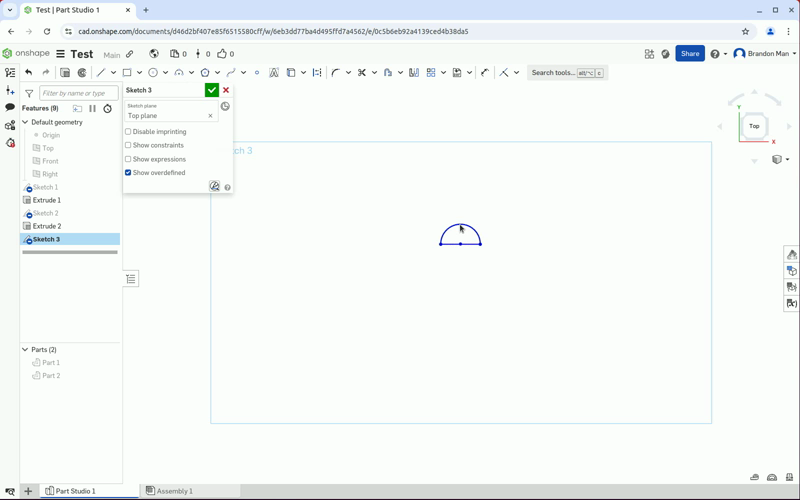
mouse_move(469, 231)
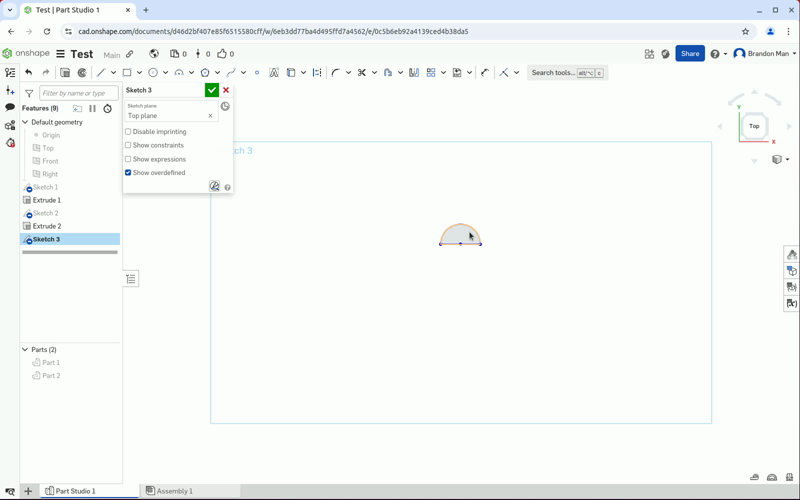
scroll(6)
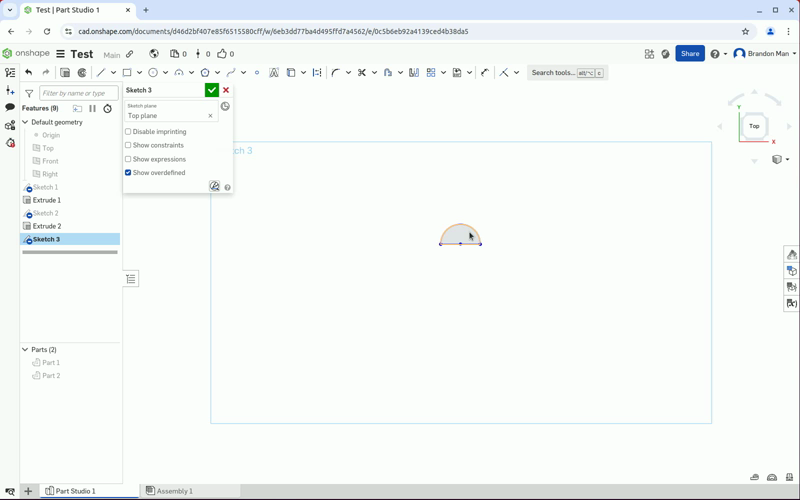
scroll(6)
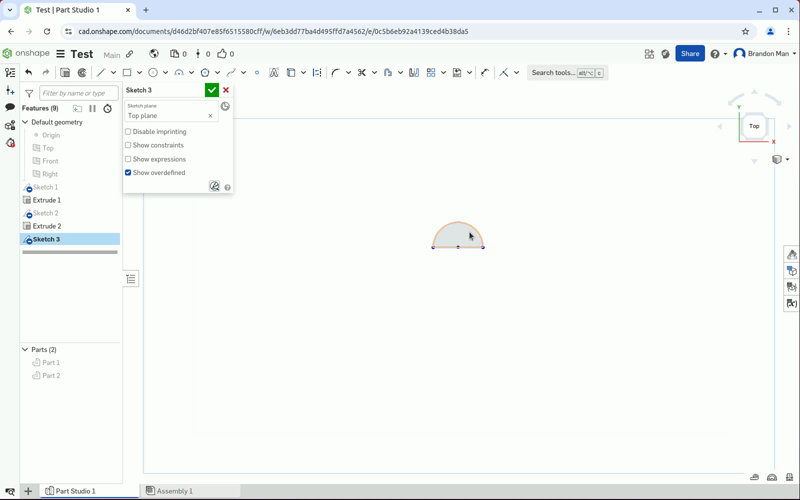
scroll(6)
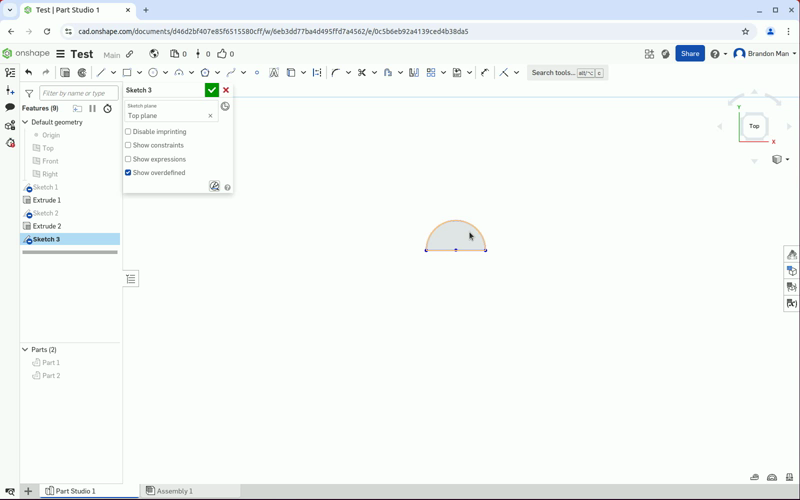
scroll(6)
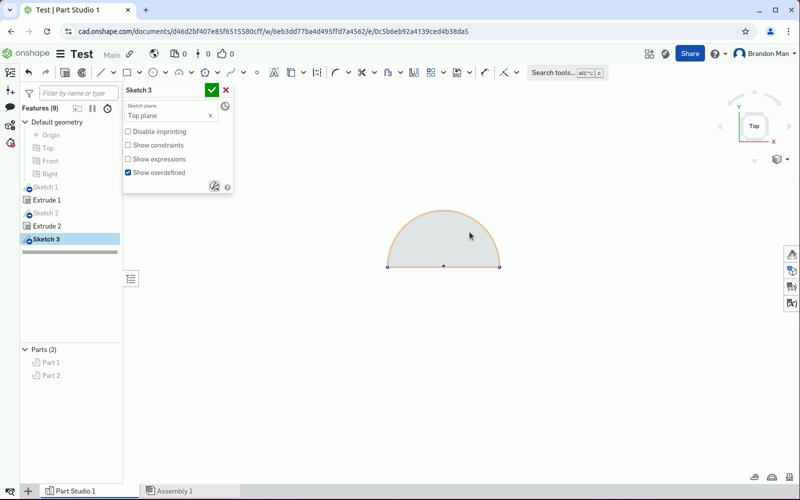
scroll(6)
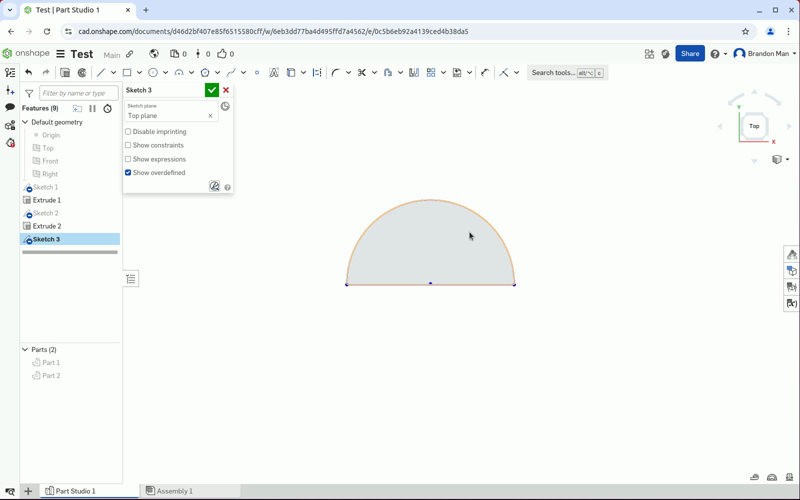
scroll(6)
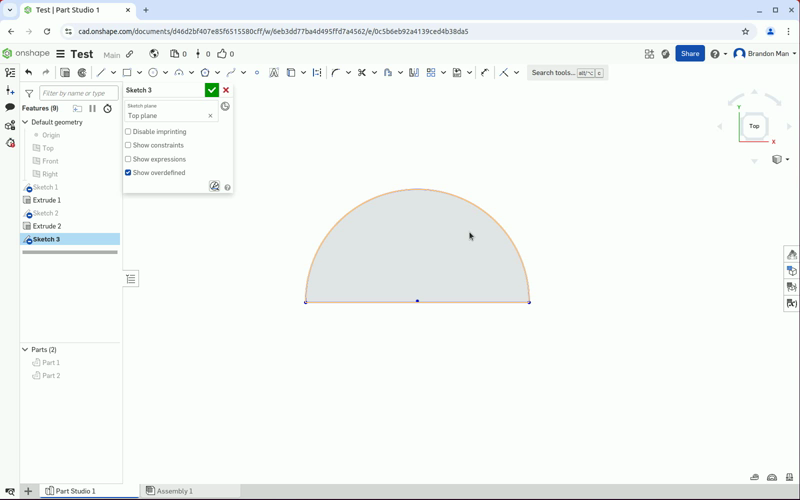
scroll(6)
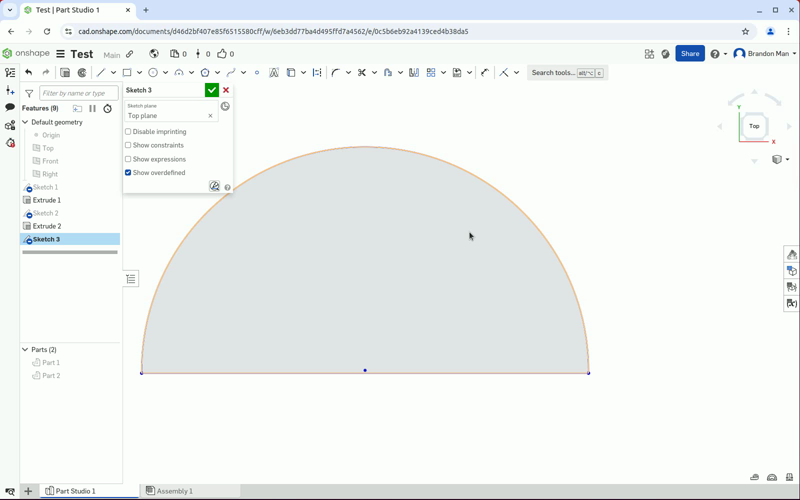
click(469, 231)
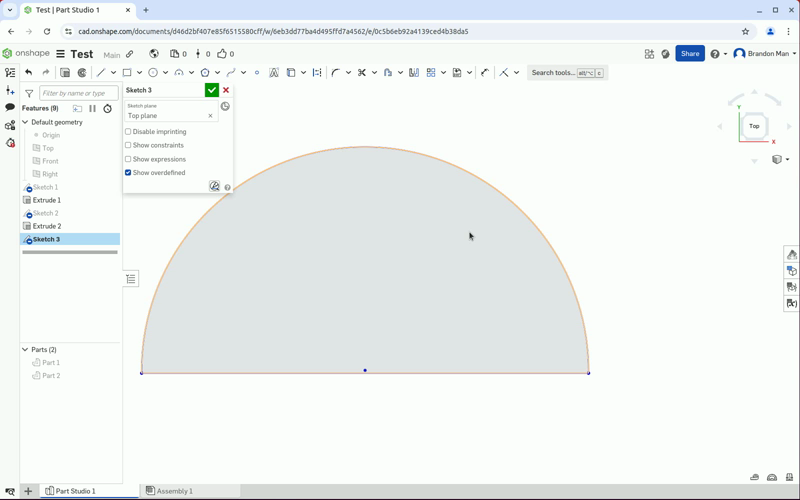
scroll(-6)
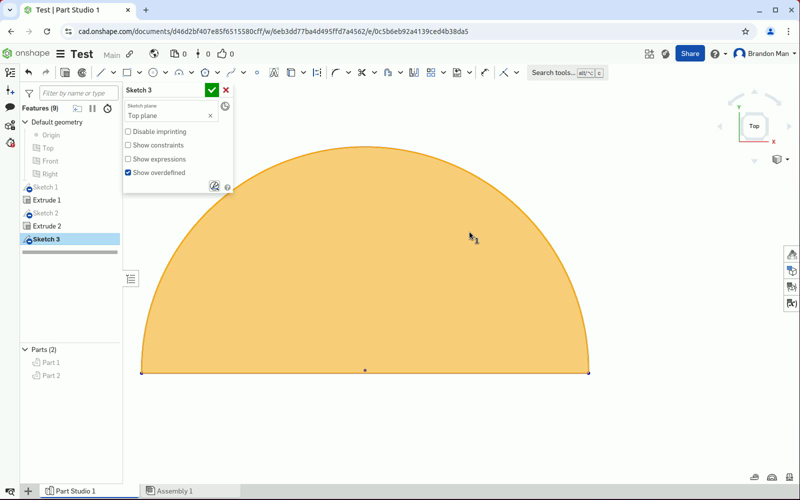
scroll(-6)
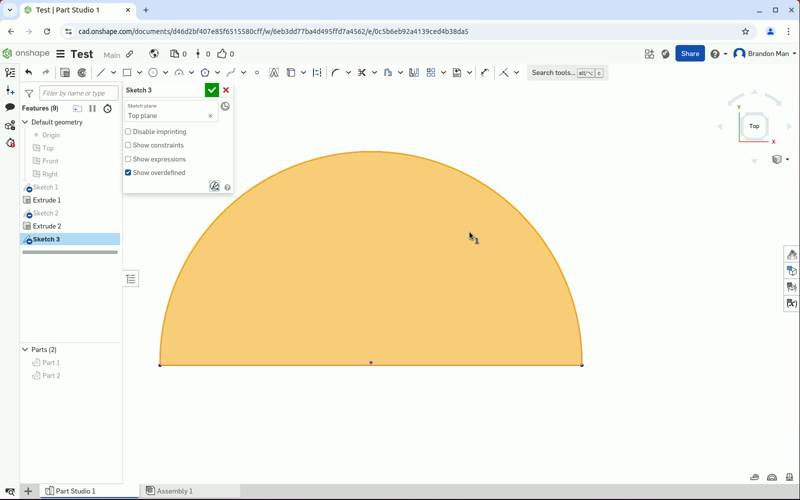
scroll(-6)
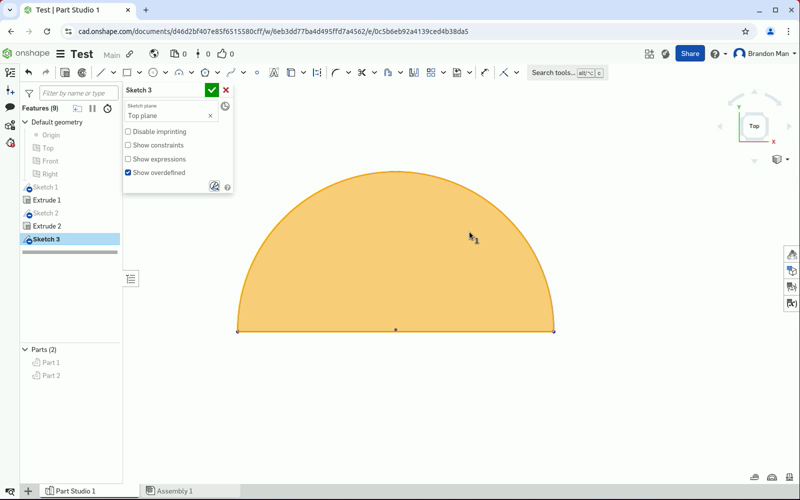
scroll(-6)
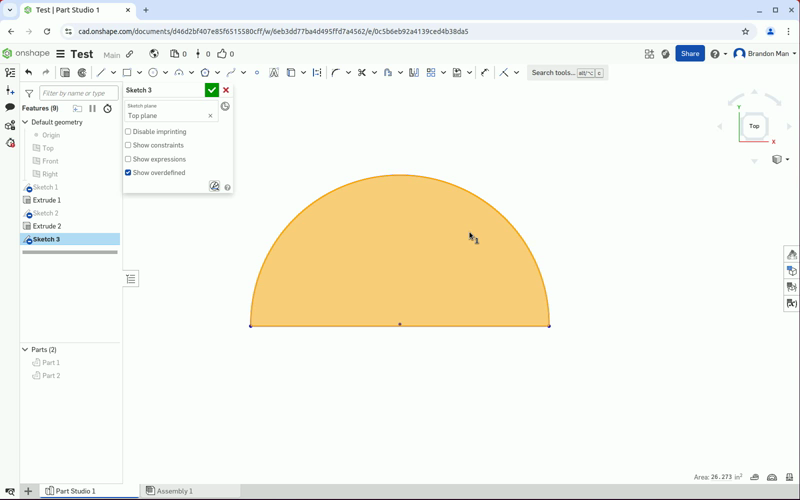
scroll(-6)
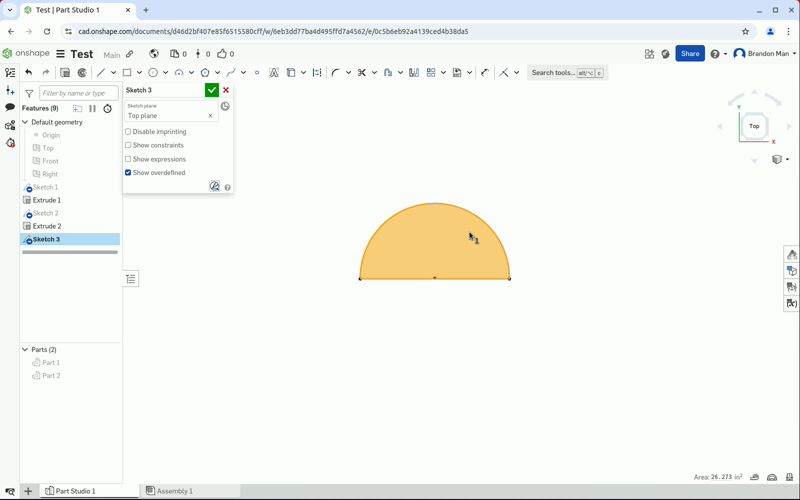
scroll(-6)
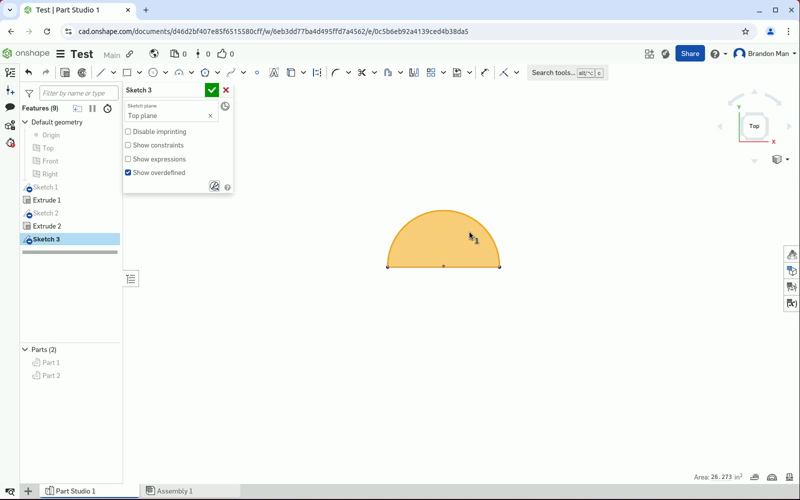
scroll(-6)
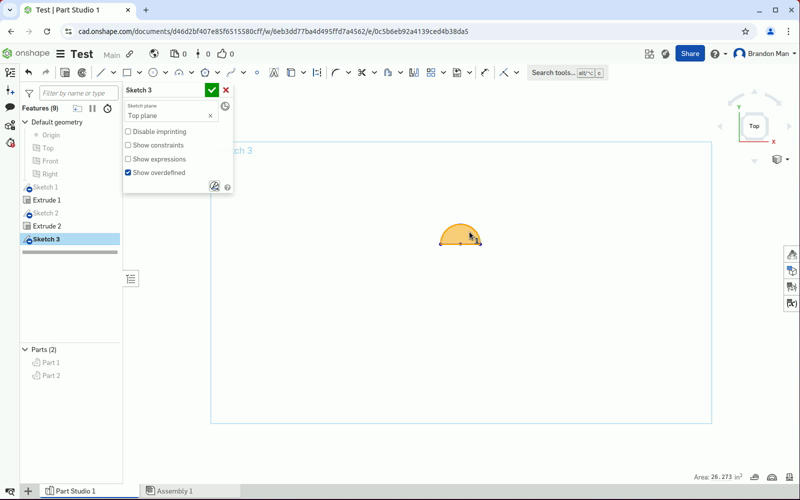
mouse_move(73, 352)
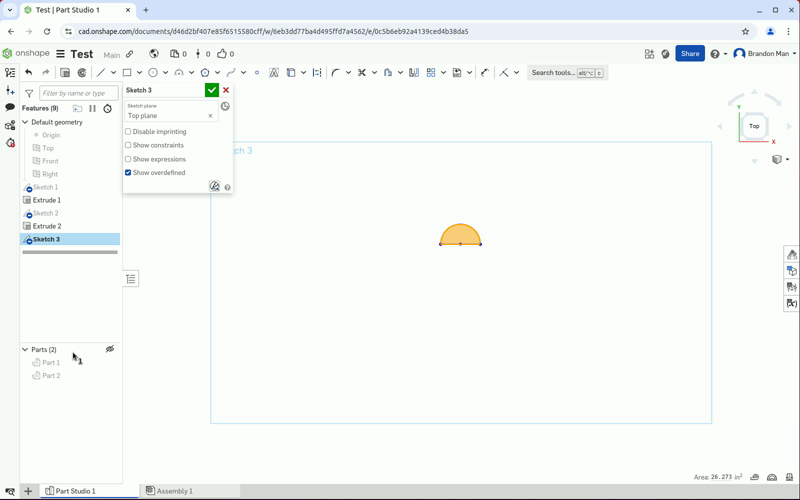
key(shift+y)
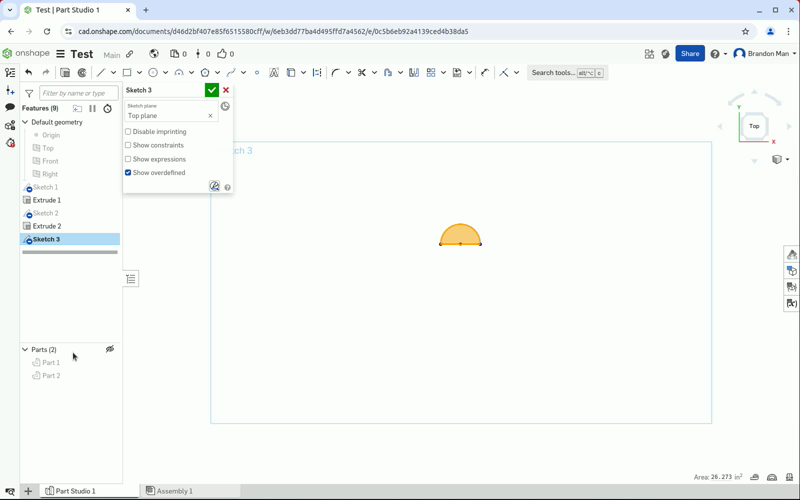
key(shift+e)
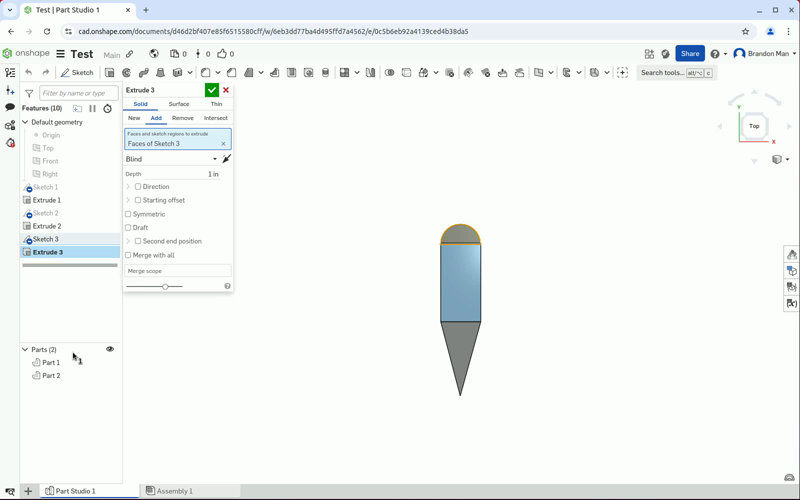
mouse_move(143, 106)
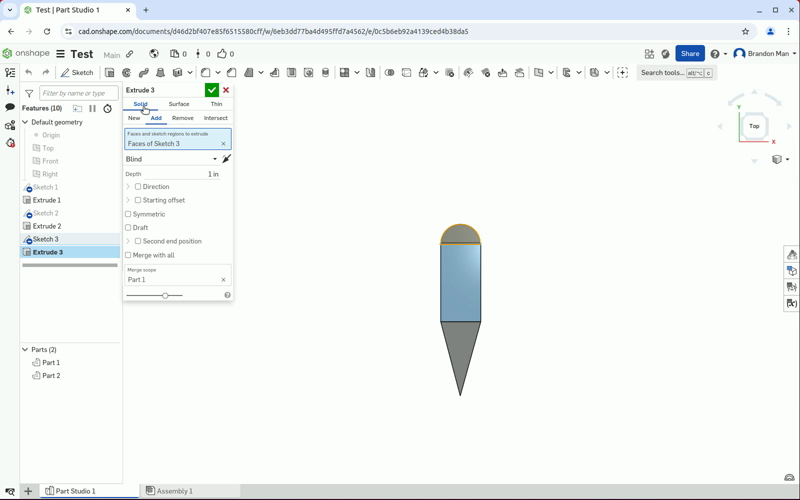
click(143, 106)
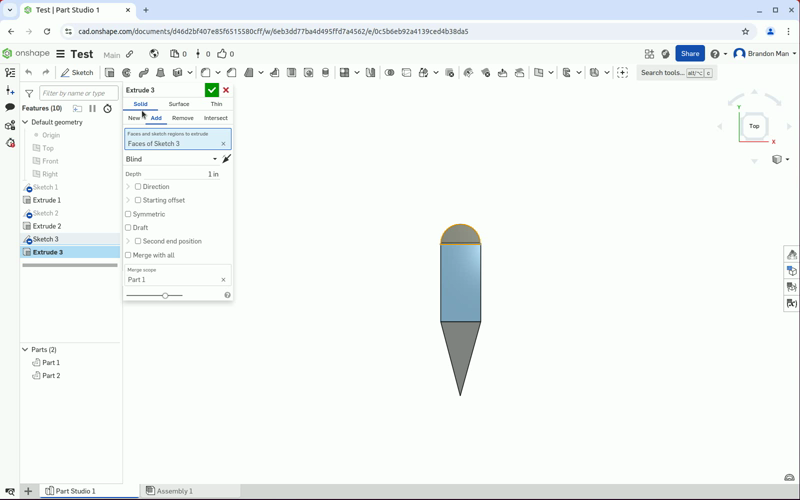
mouse_move(137, 120)
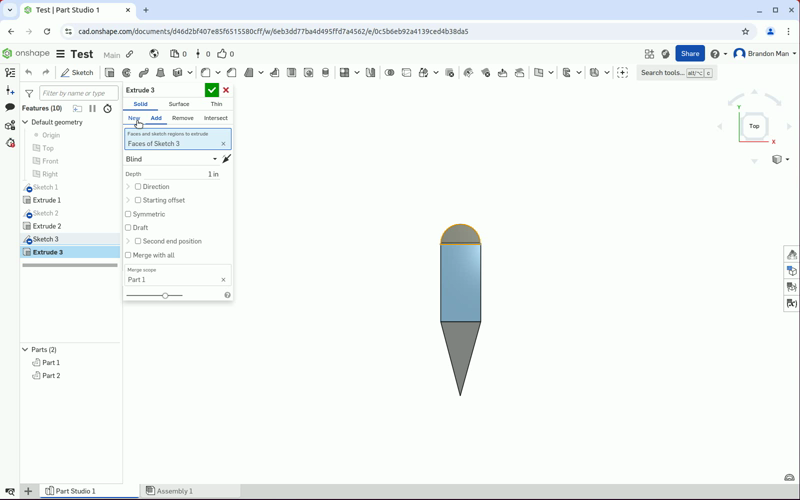
click(137, 120)
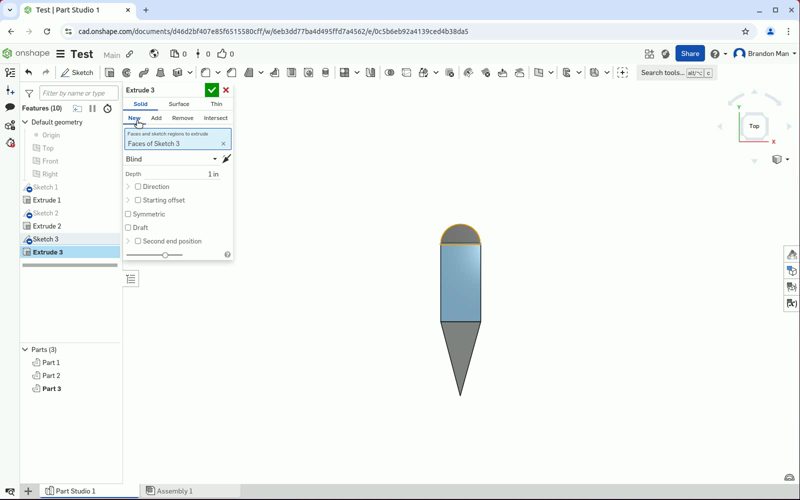
key(tab, 4)
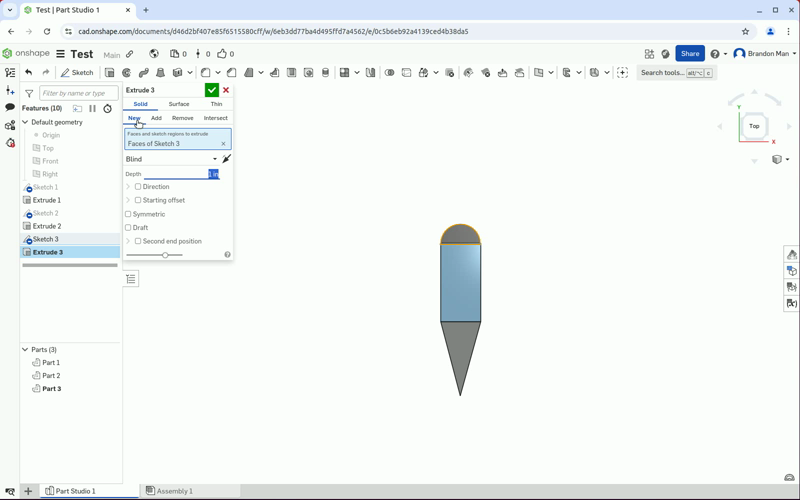
text(20.22)
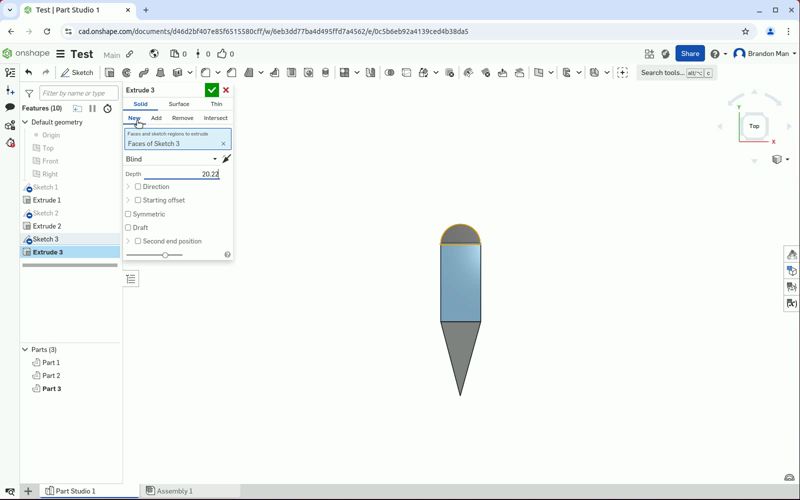
key(enter)
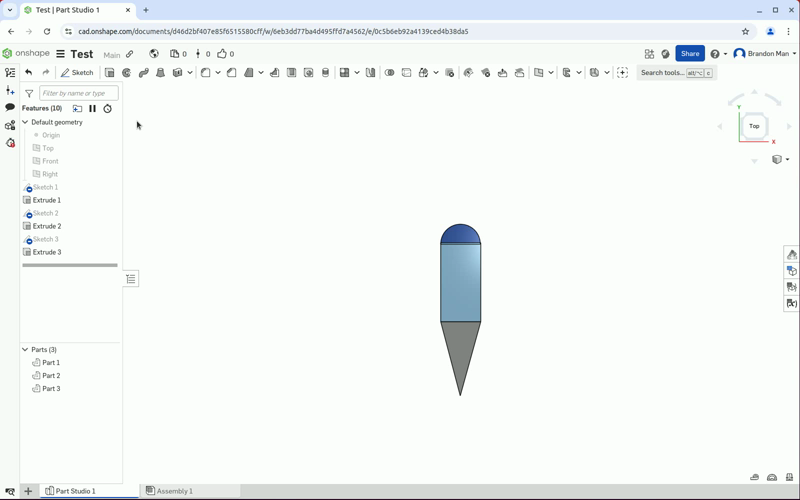
key(shift+h)
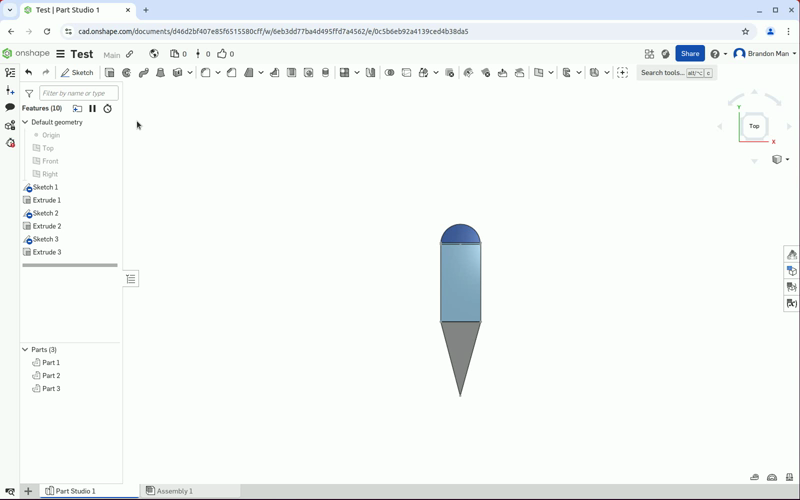
key(shift+h)
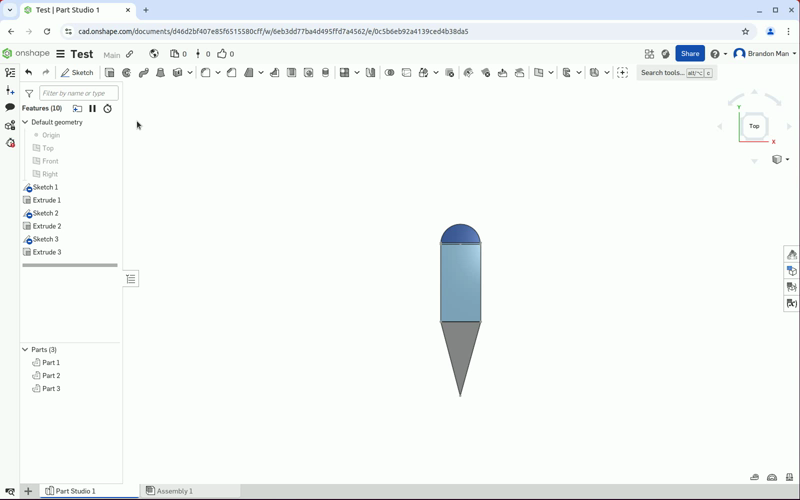
key(shift+7)
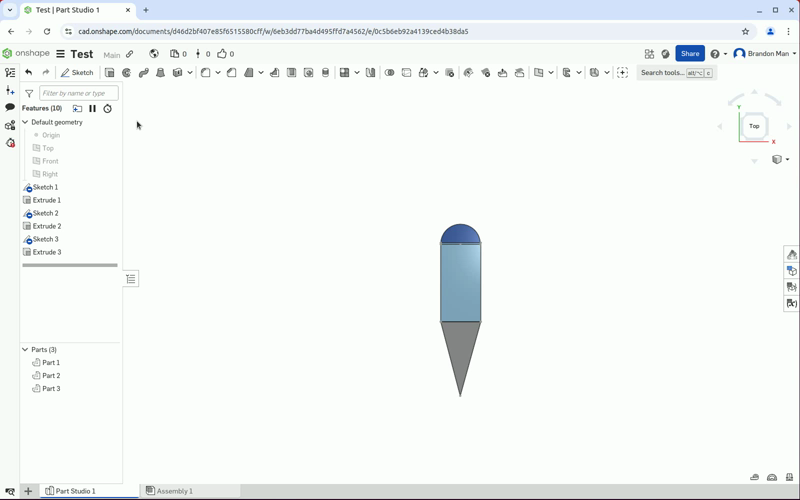
key(up, 3)
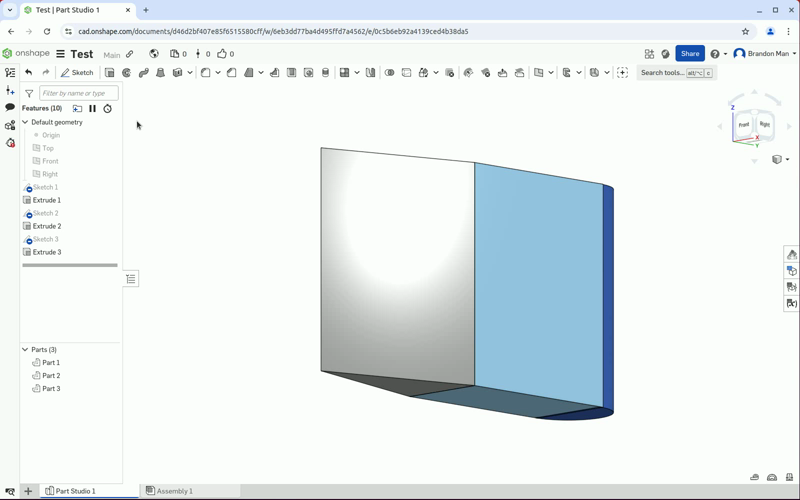
key(left, 3)
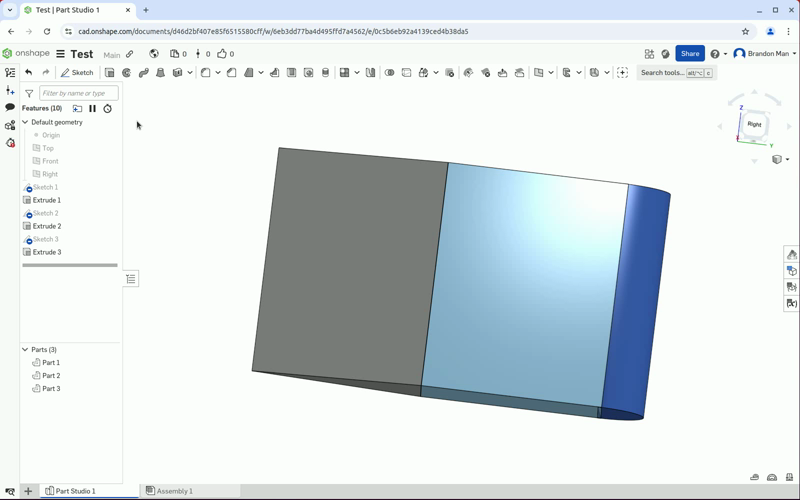
key(right, 3)
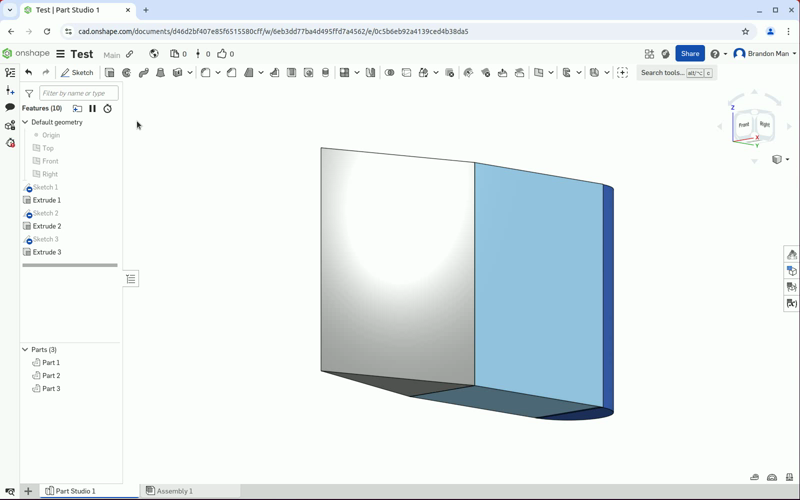
key(down, 3)
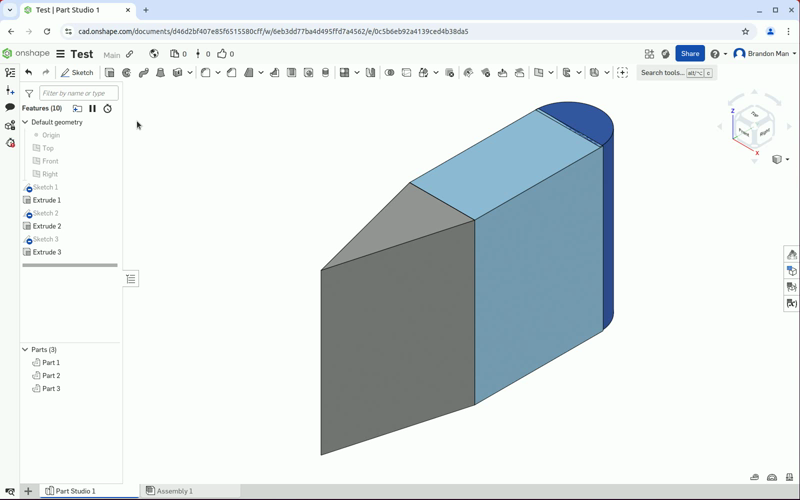
mouse_move(73, 189)
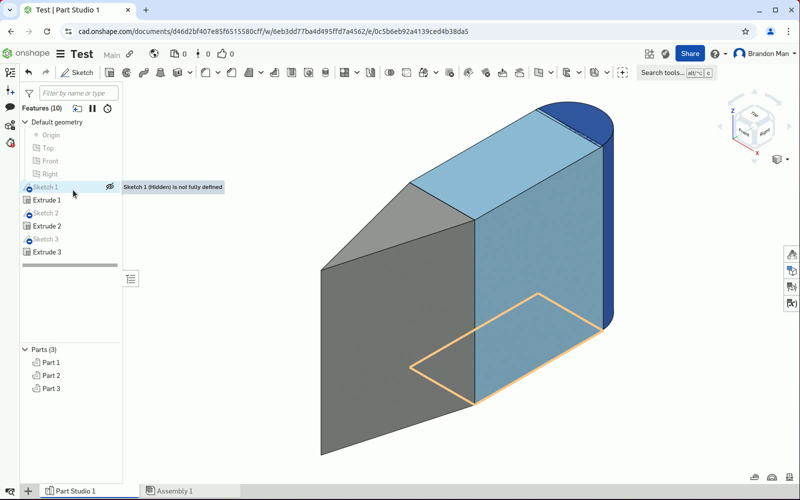
click(73, 189)